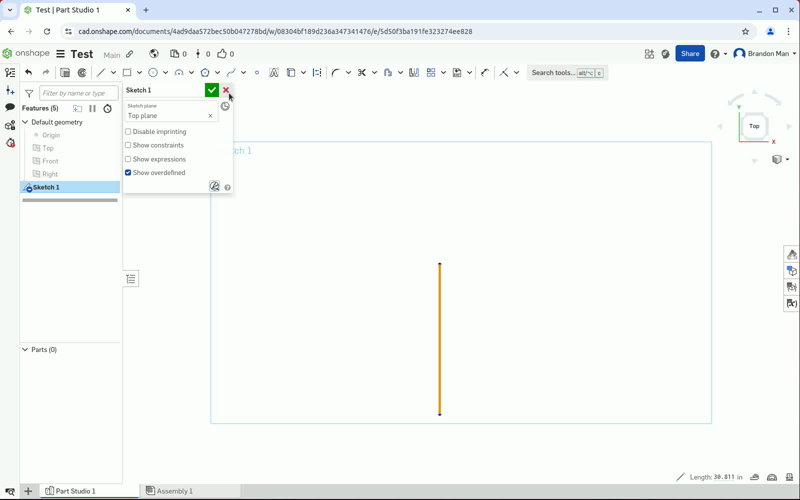
key(shift+h)
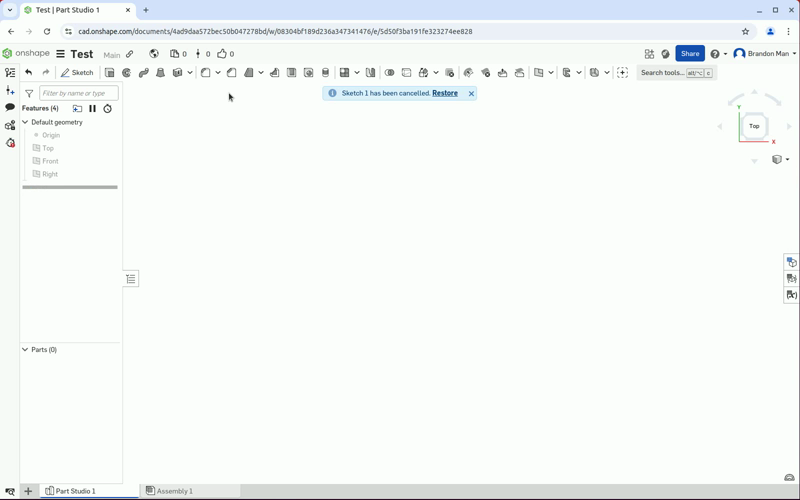
mouse_move(73, 352)
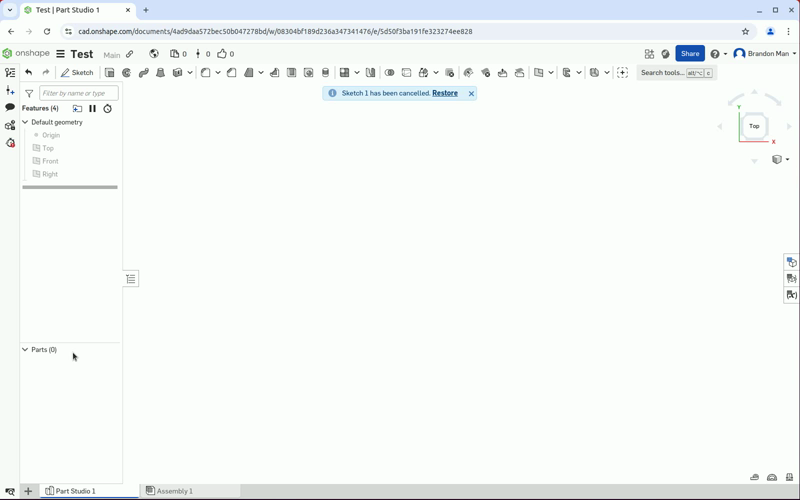
key(y)
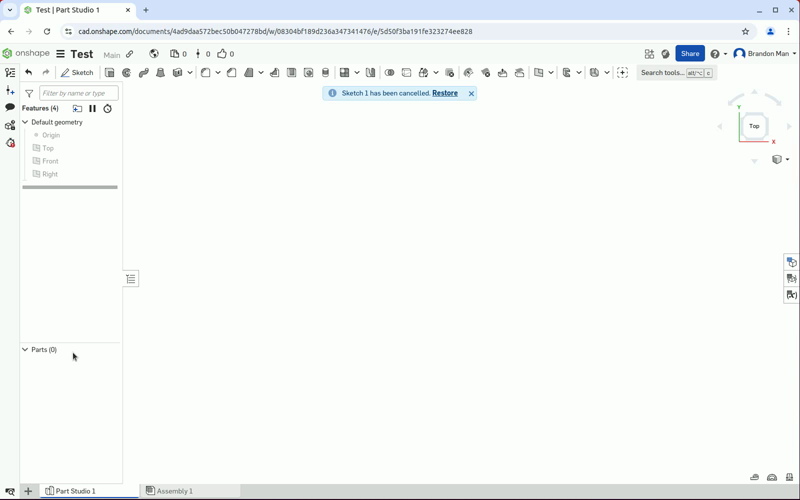
key(shift+p)
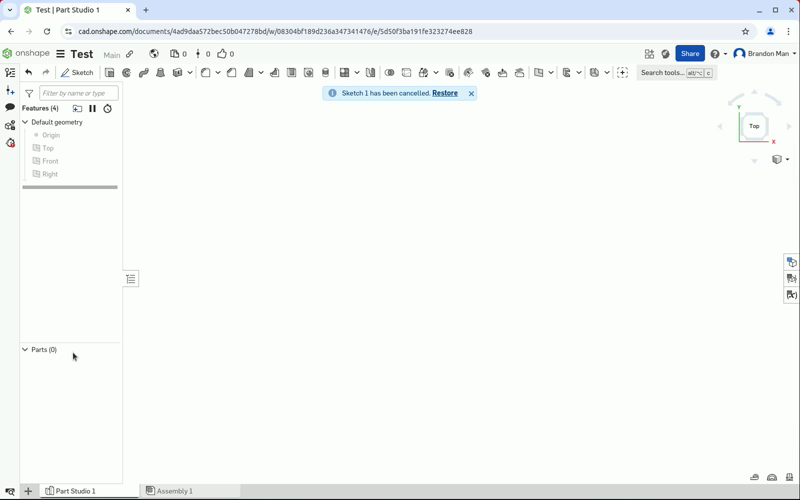
key(space)
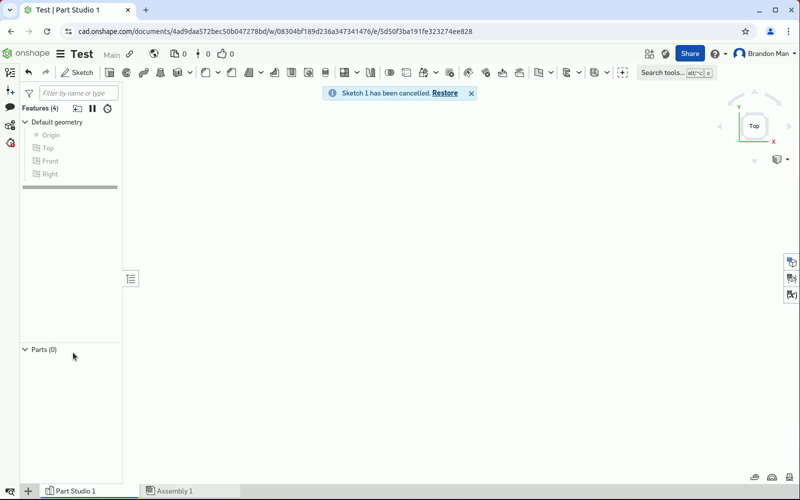
key_down(shift)
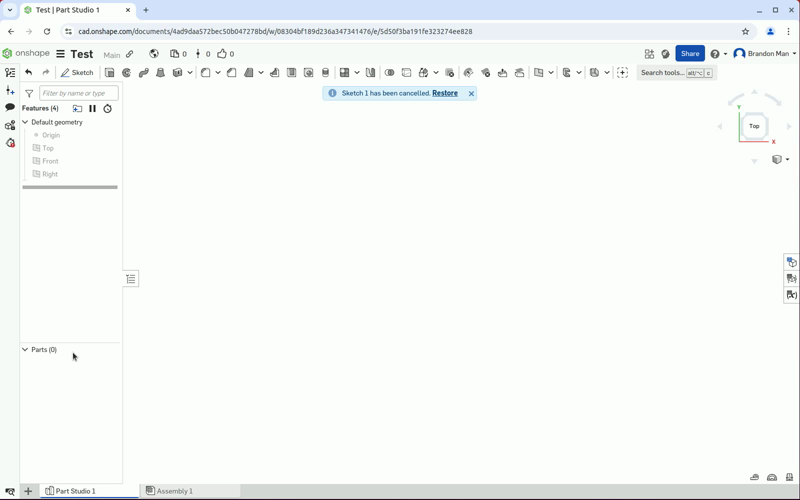
key(up)
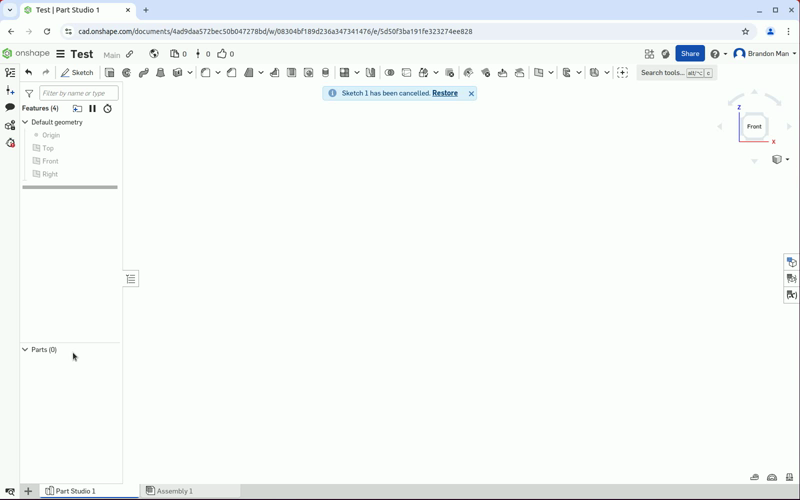
key_up(shift)
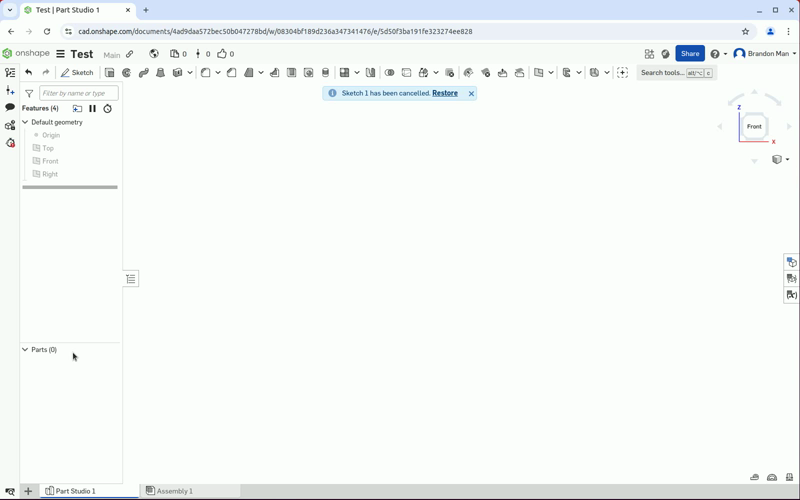
mouse_move(73, 352)
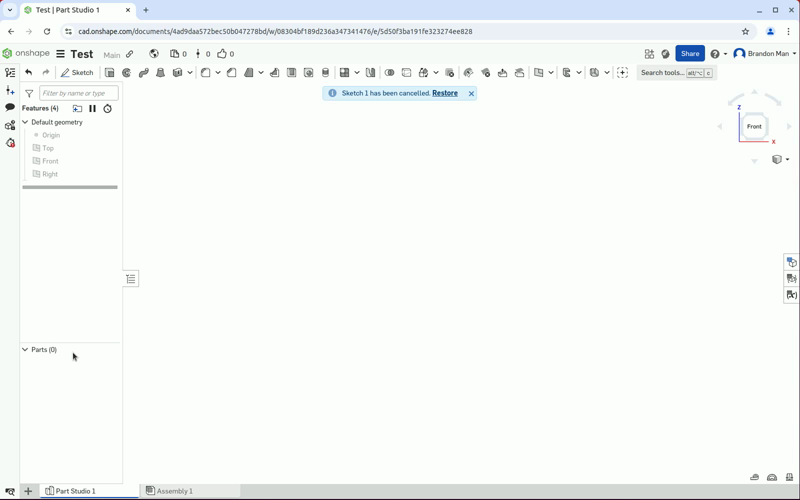
key(shift+y)
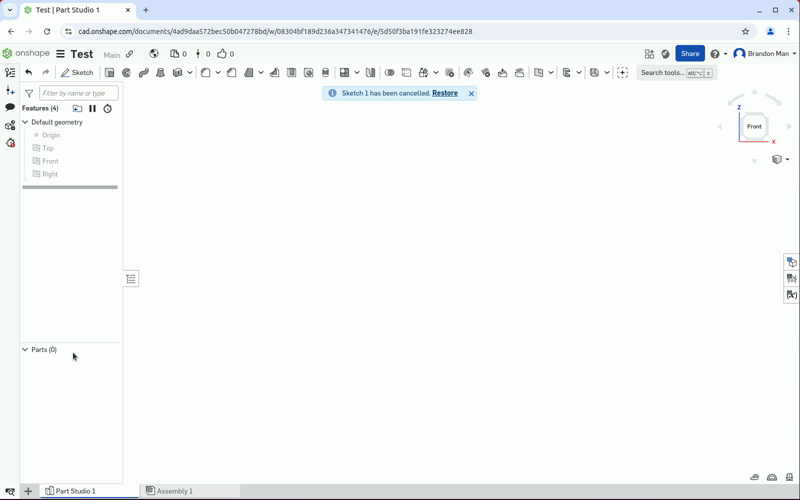
key(shift+s)
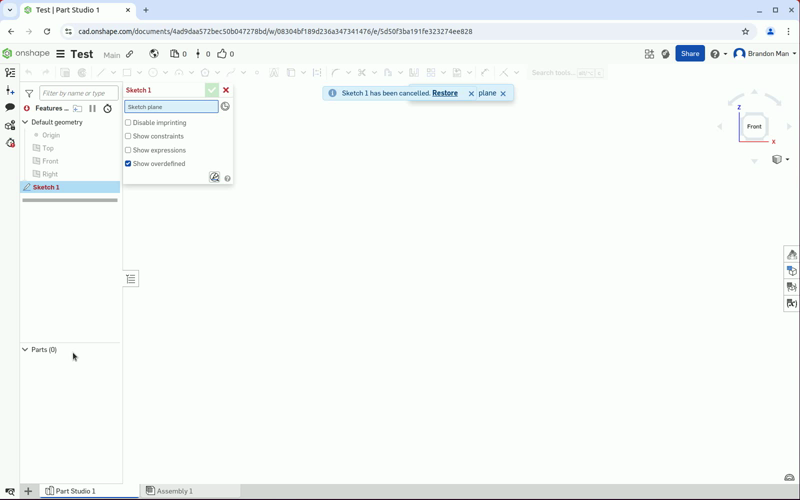
mouse_move(73, 163)
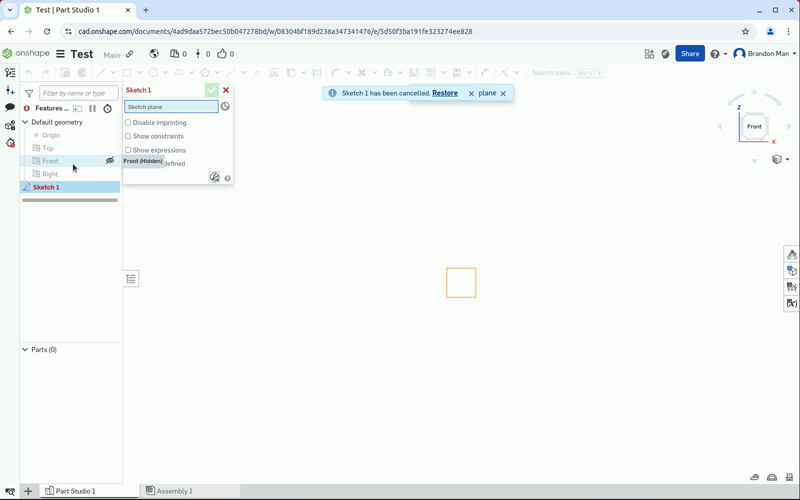
click(73, 163)
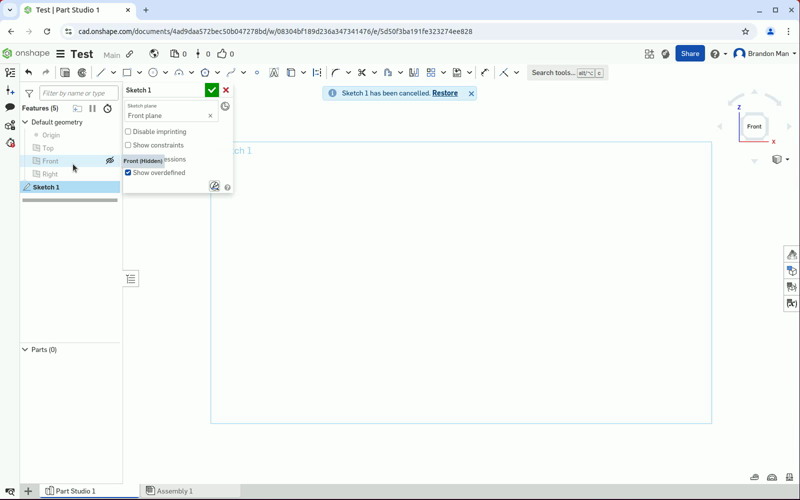
mouse_move(73, 352)
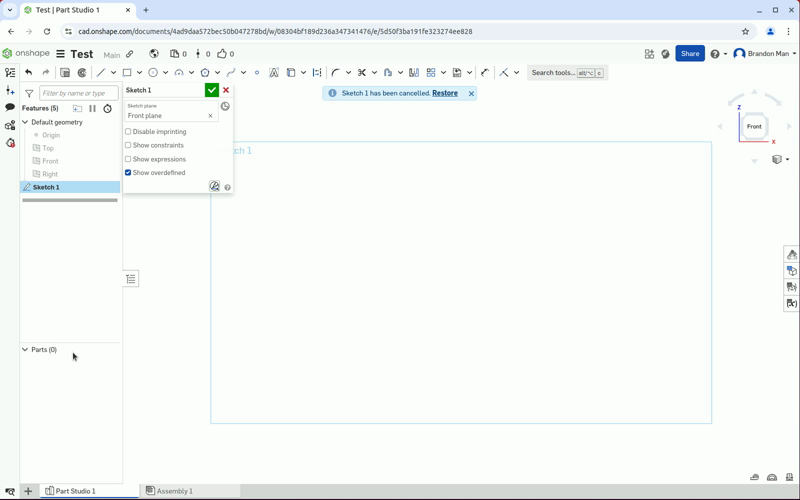
key(y)
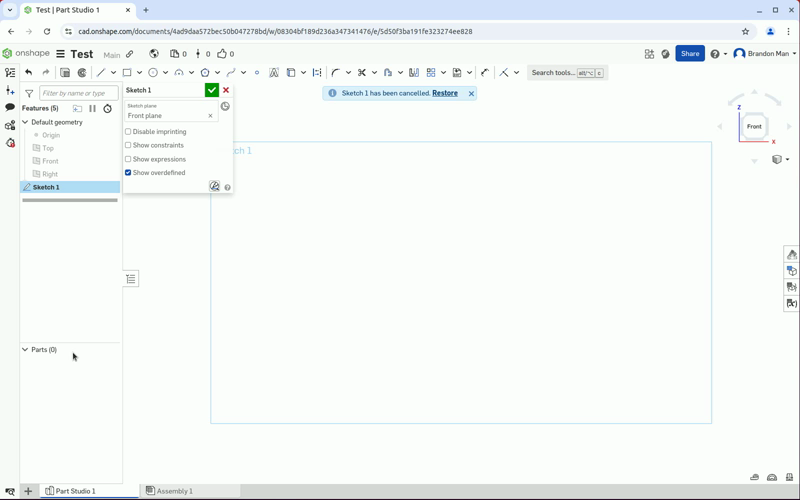
key(l)
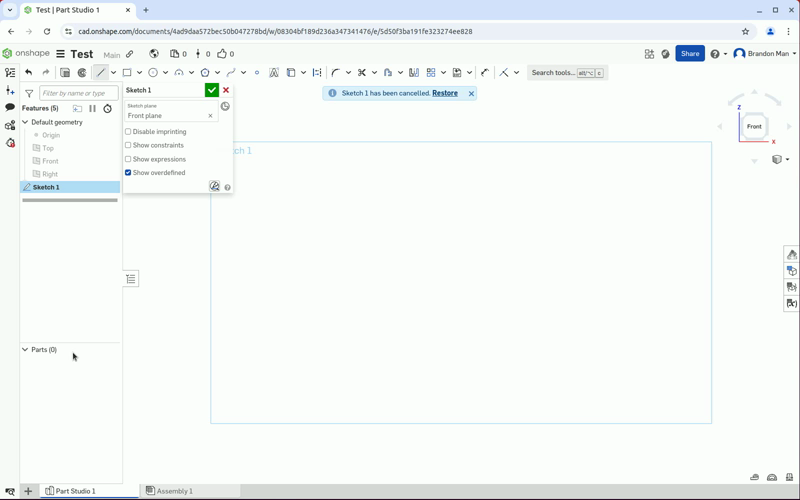
key_down(shift)
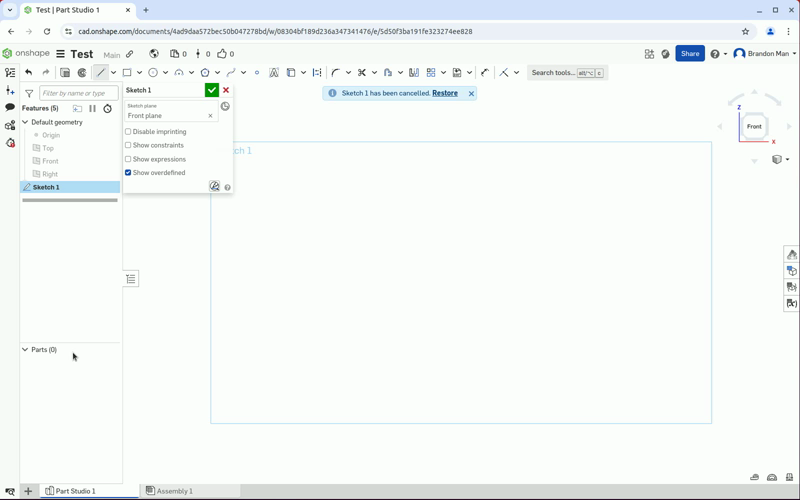
mouse_move(348, 316)
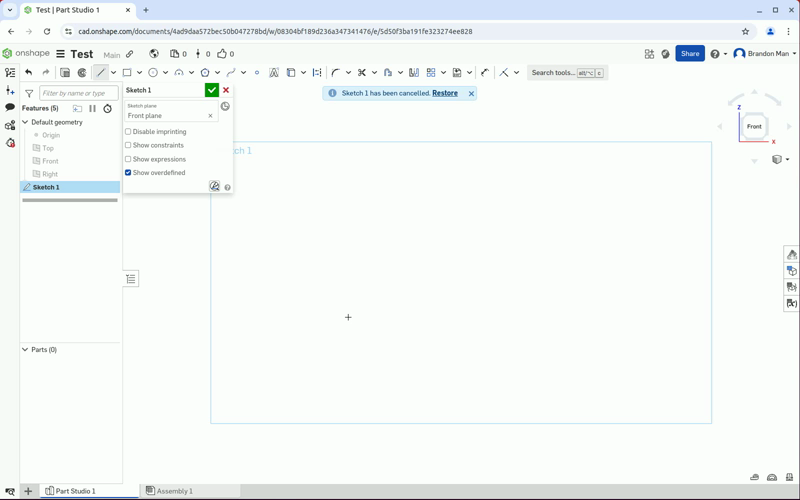
click(348, 316)
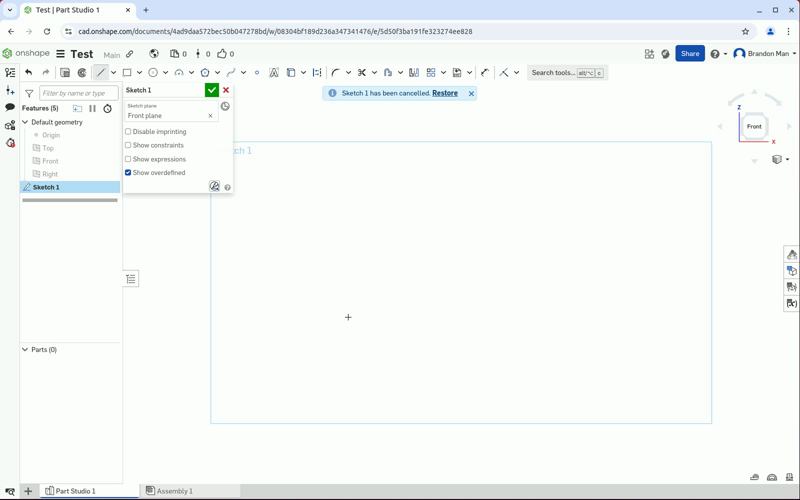
key_up(shift)
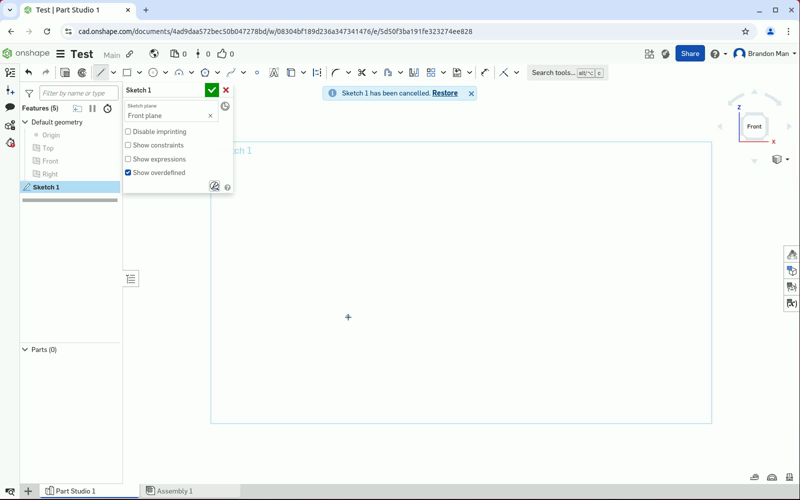
key_down(shift)
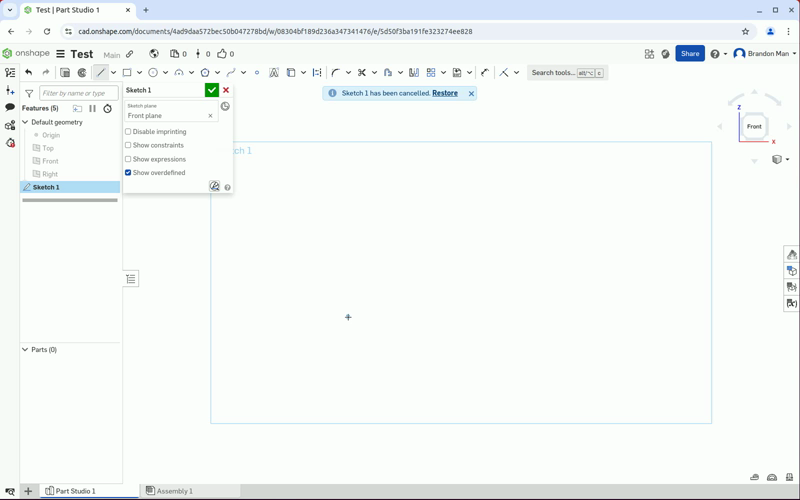
mouse_move(378, 316)
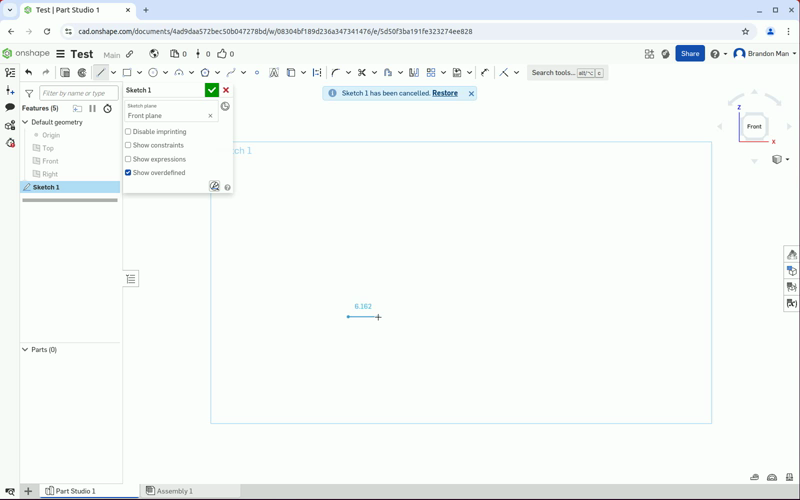
mouse_move(379, 316)
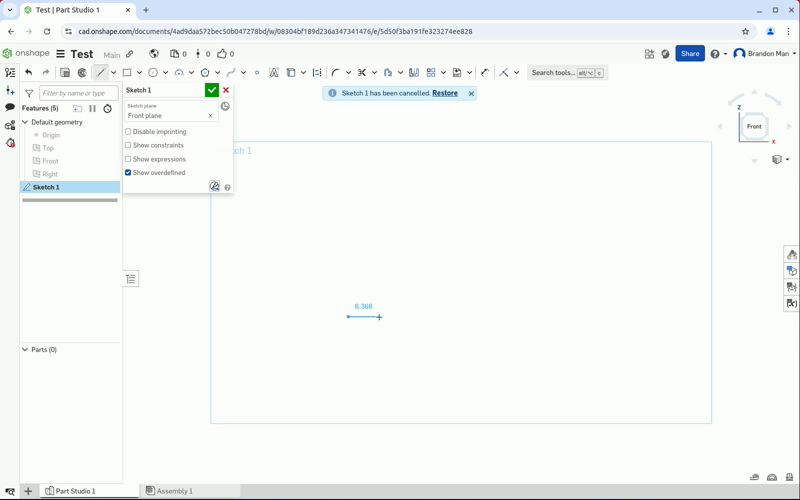
click(379, 316)
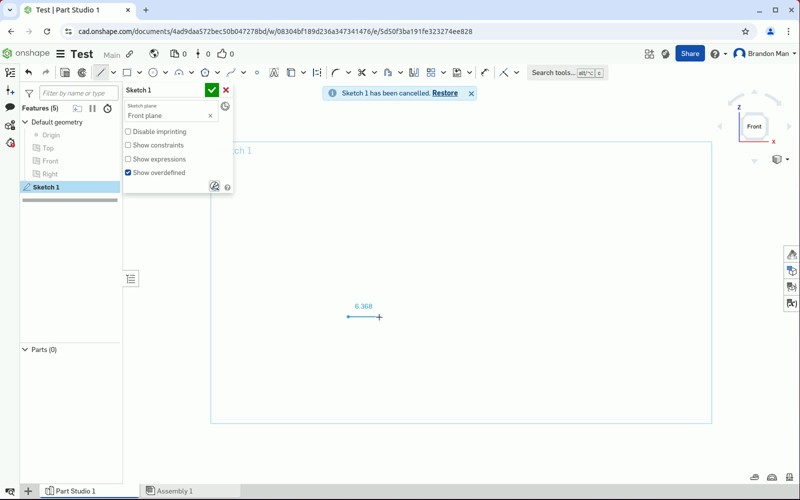
key_up(shift)
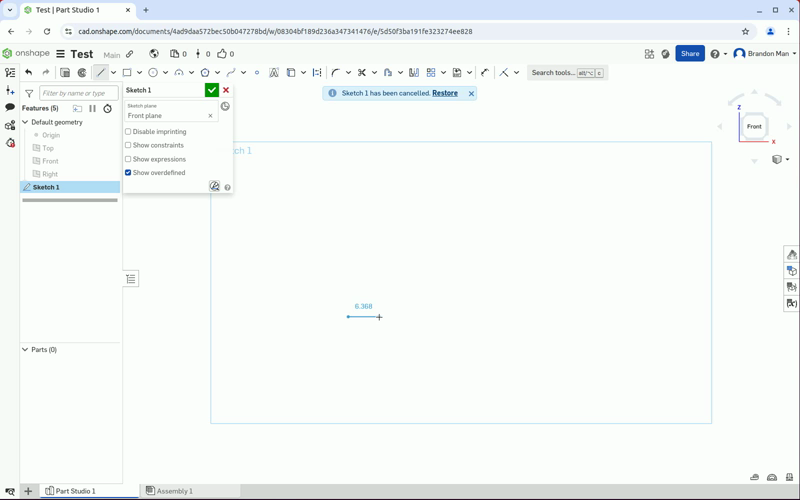
key_down(shift)
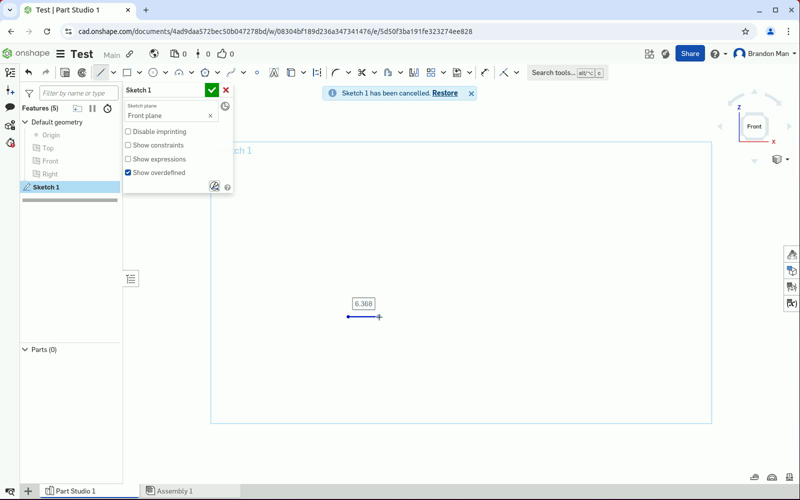
mouse_move(409, 316)
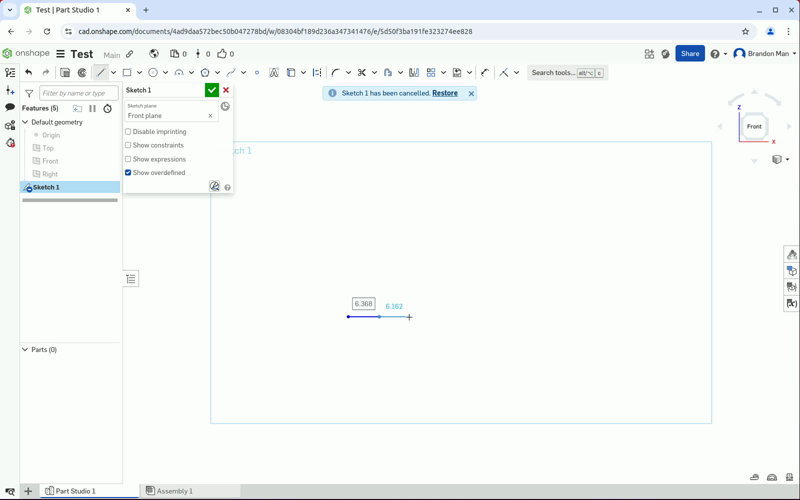
mouse_move(379, 282)
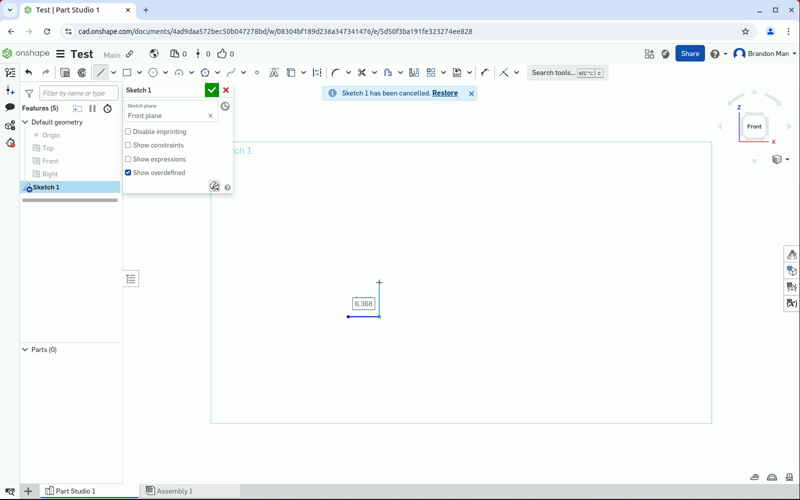
click(379, 282)
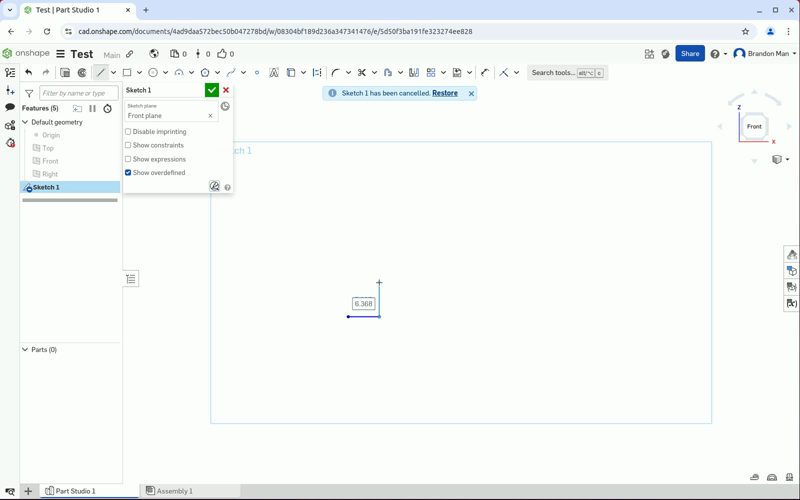
key_up(shift)
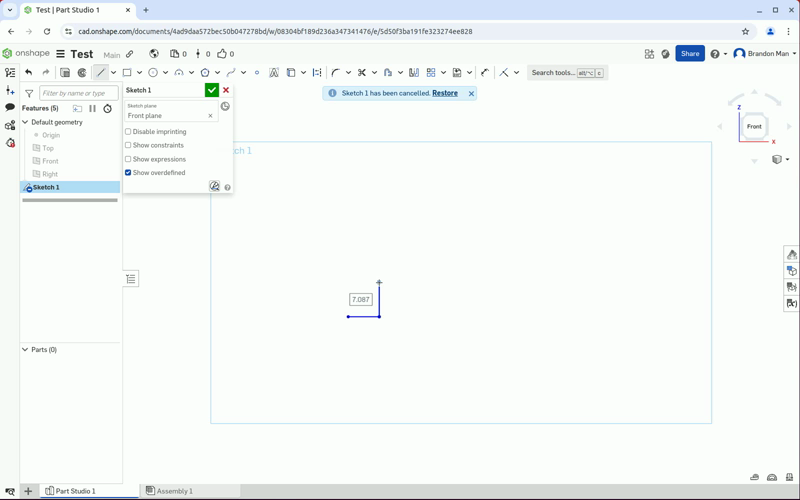
key_down(shift)
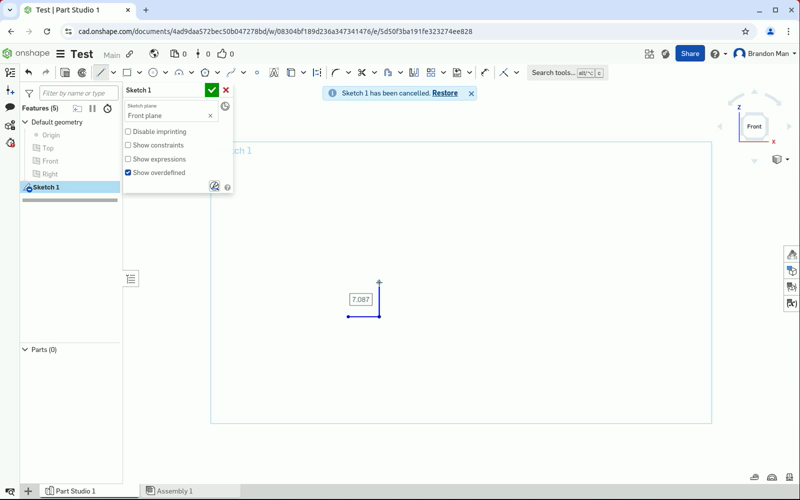
mouse_move(409, 282)
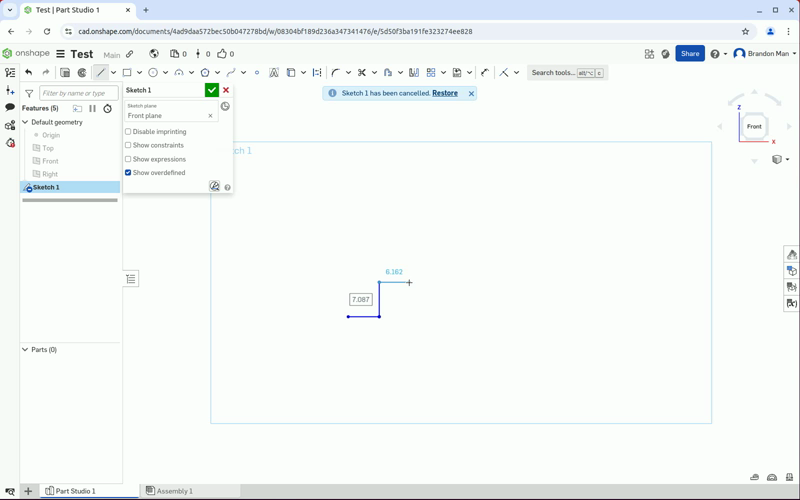
mouse_move(348, 282)
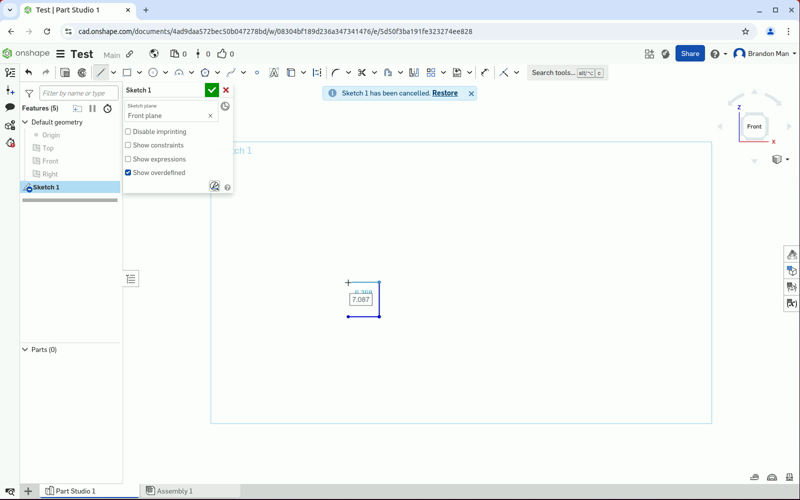
click(348, 282)
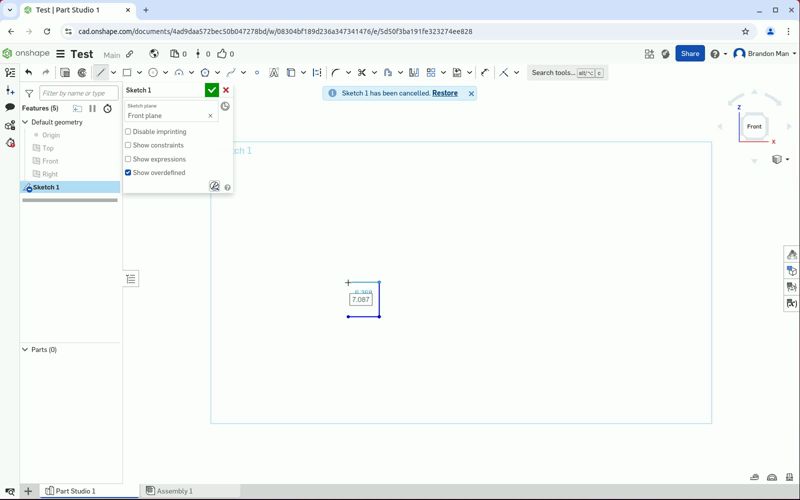
key_up(shift)
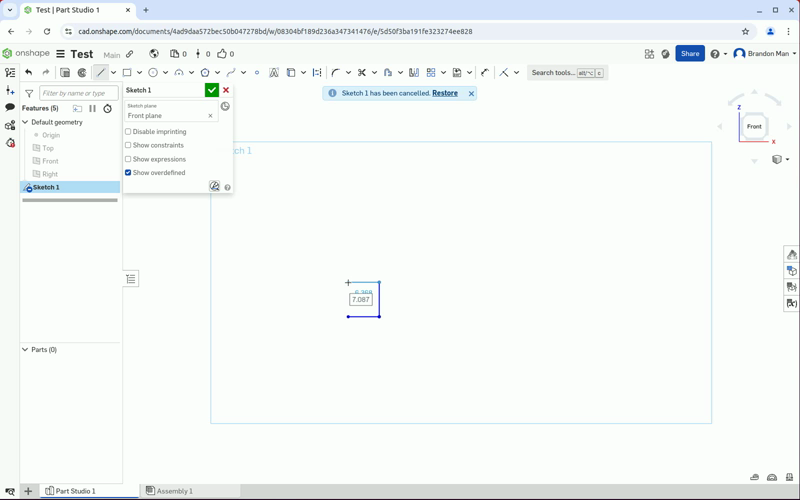
mouse_move(378, 282)
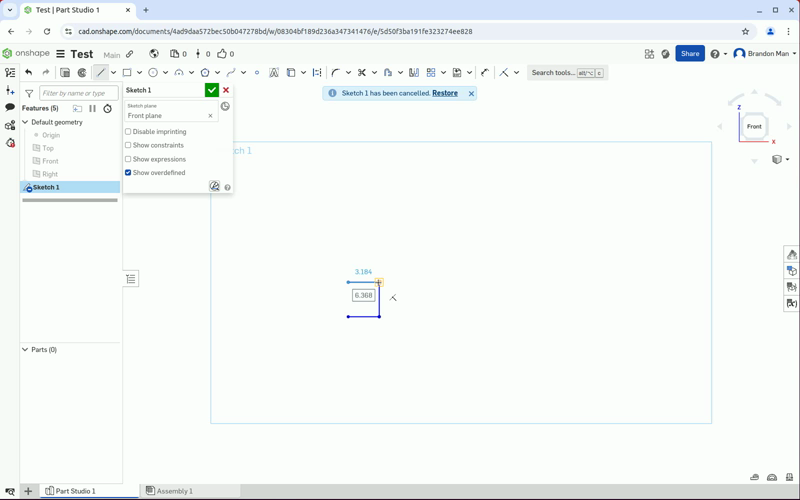
key_down(shift)
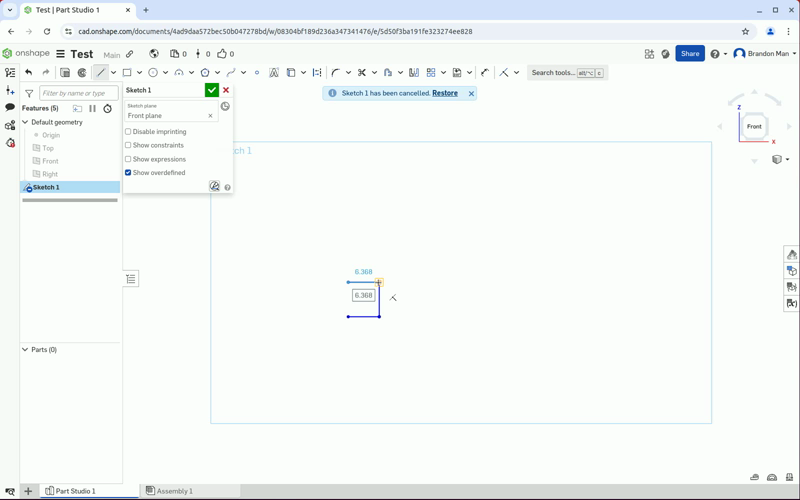
mouse_move(348, 316)
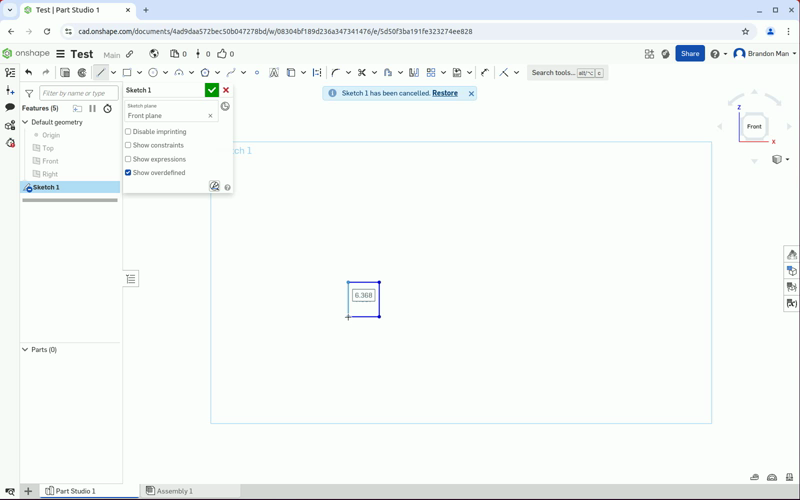
key_up(shift)
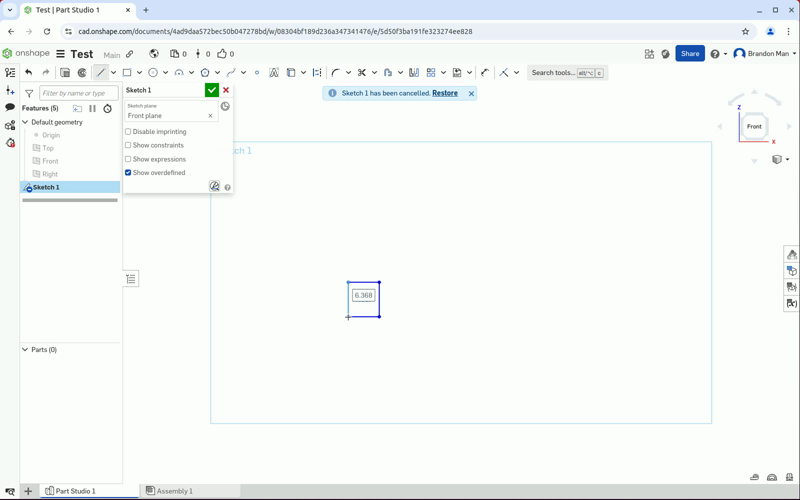
click(348, 316)
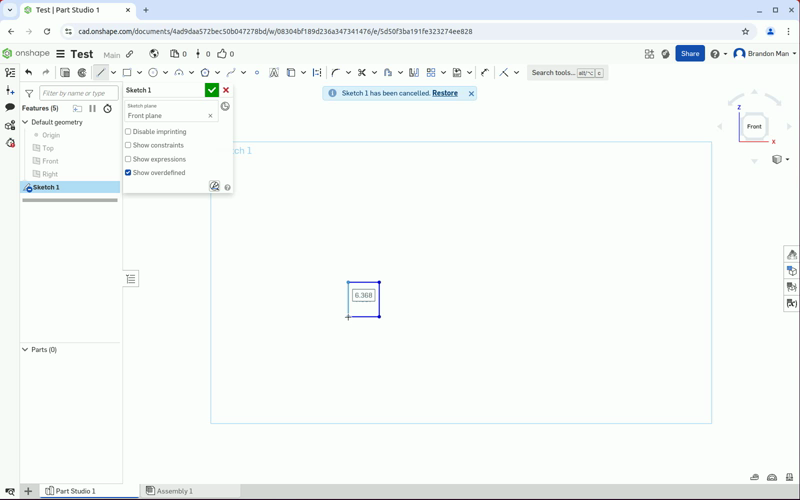
key(esc)
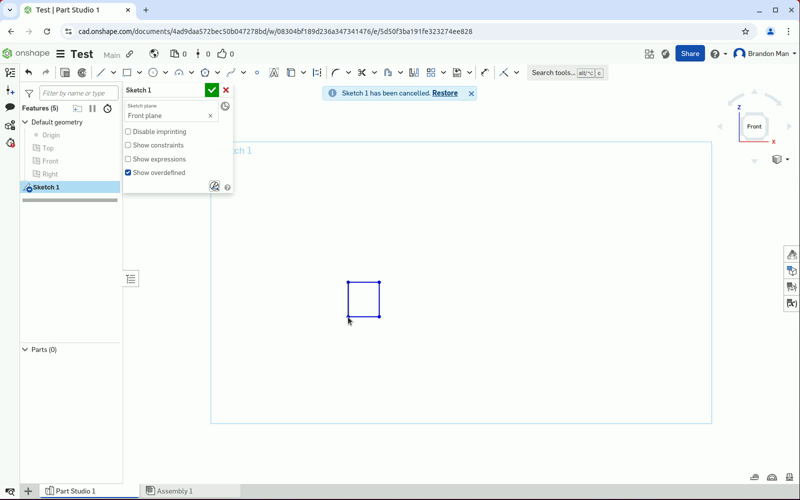
mouse_move(356, 308)
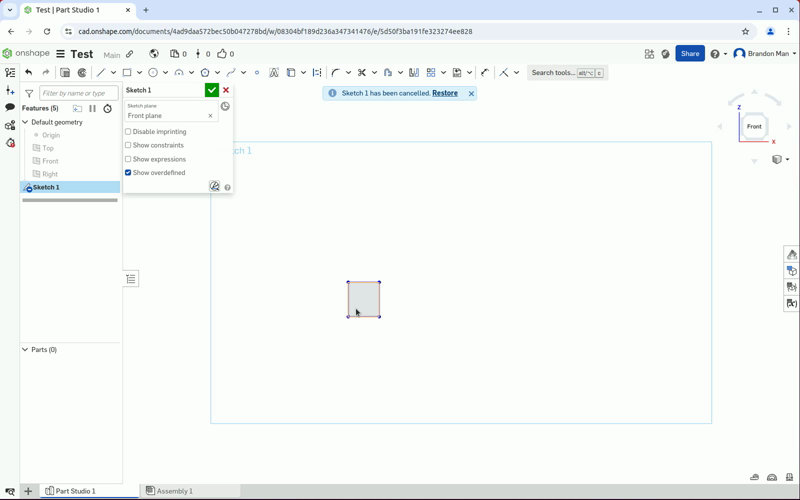
scroll(6)
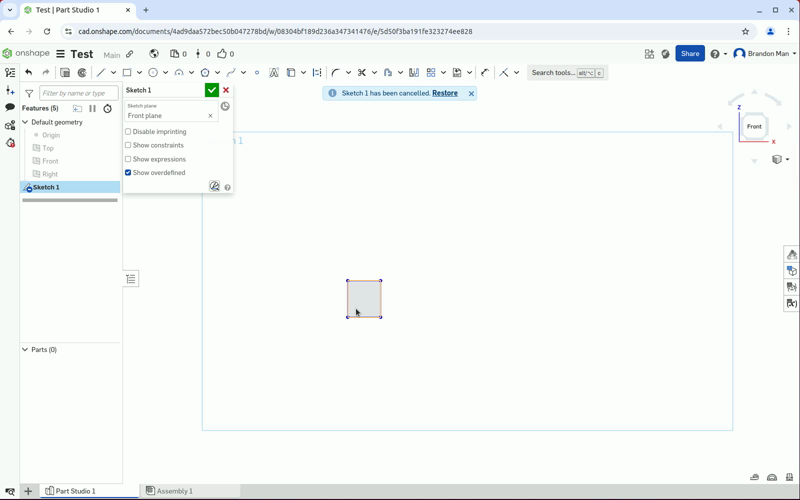
scroll(6)
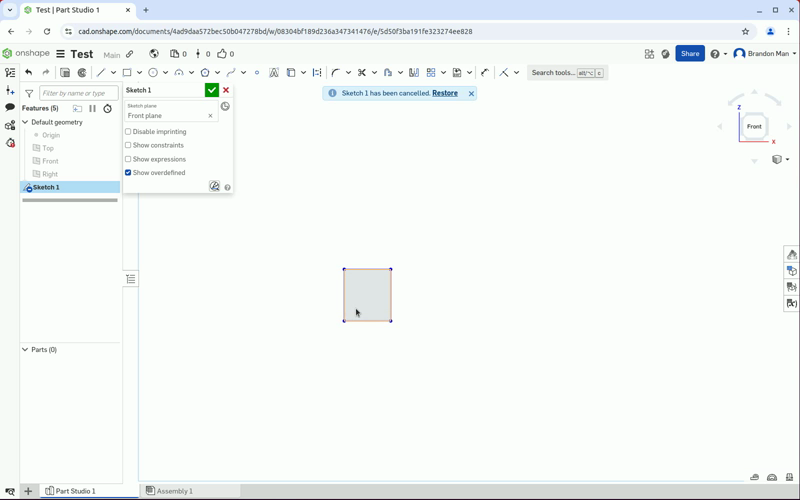
scroll(6)
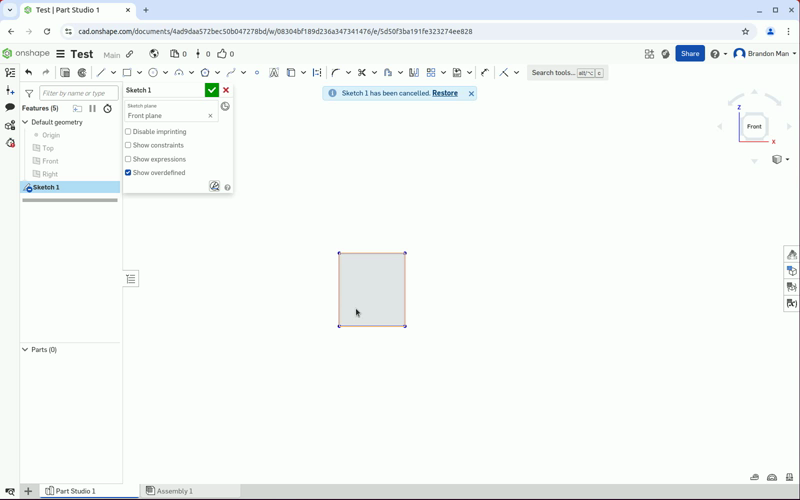
scroll(6)
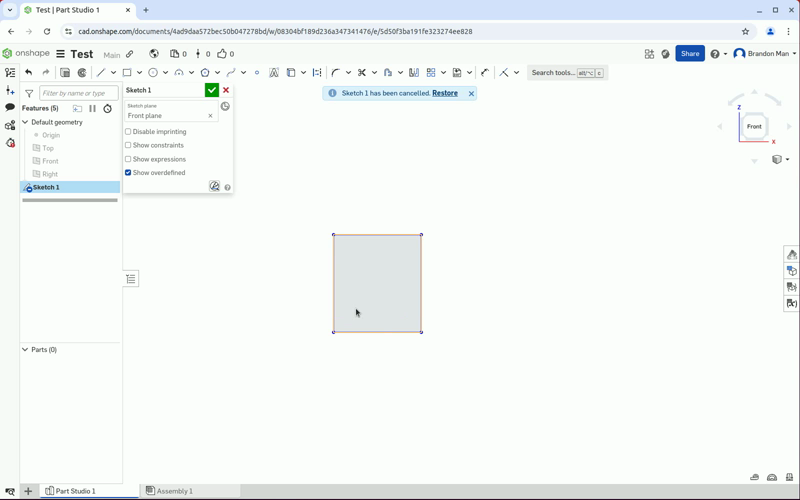
scroll(6)
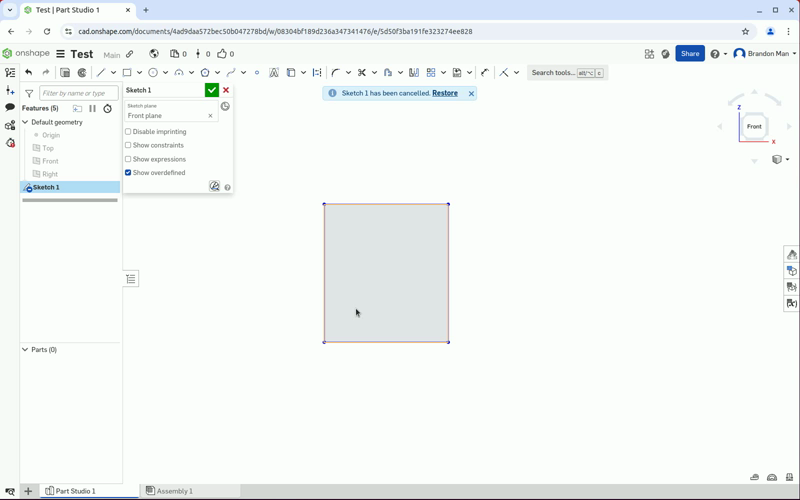
scroll(6)
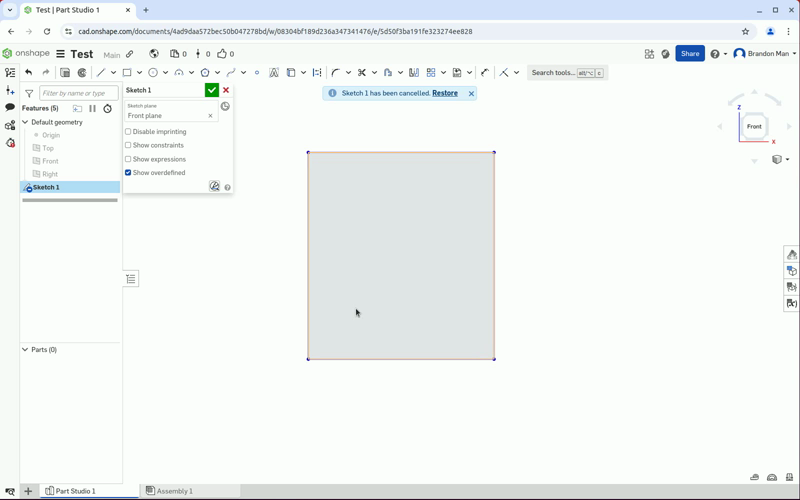
scroll(6)
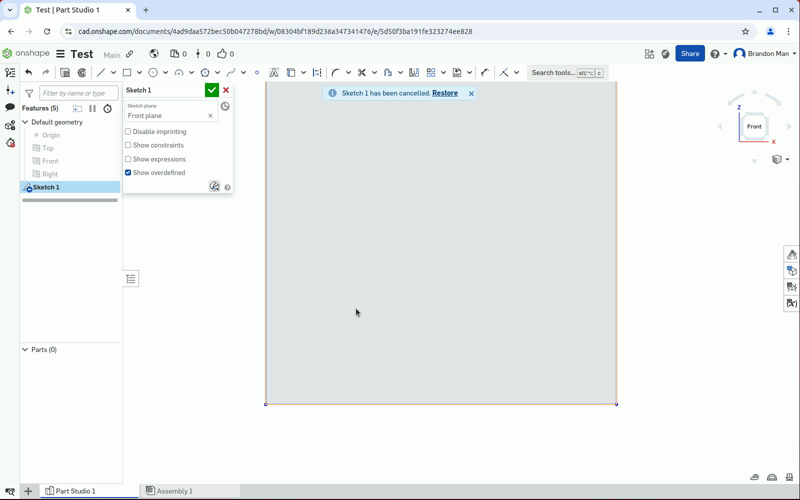
click(356, 308)
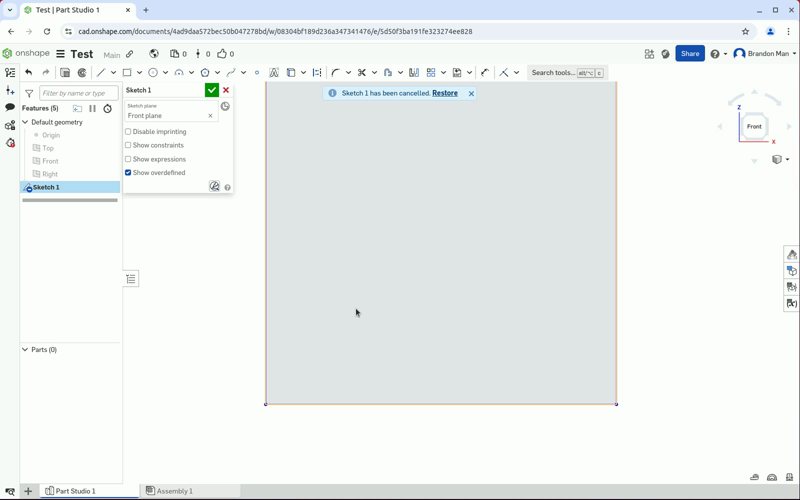
scroll(-6)
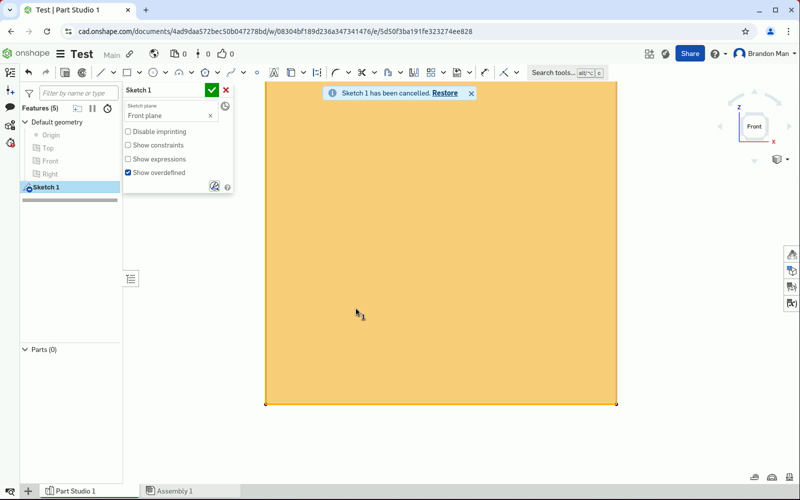
scroll(-6)
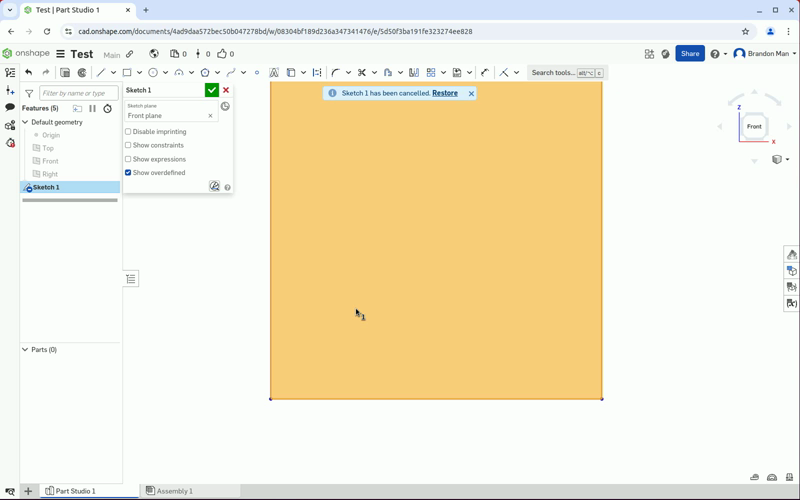
scroll(-6)
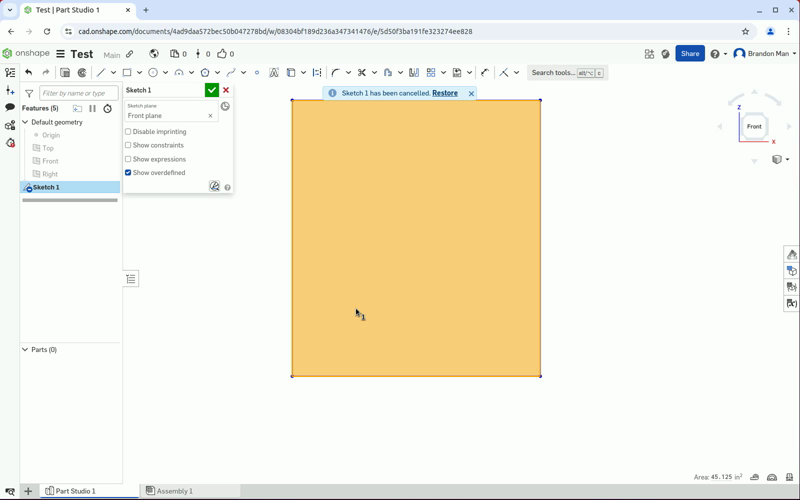
scroll(-6)
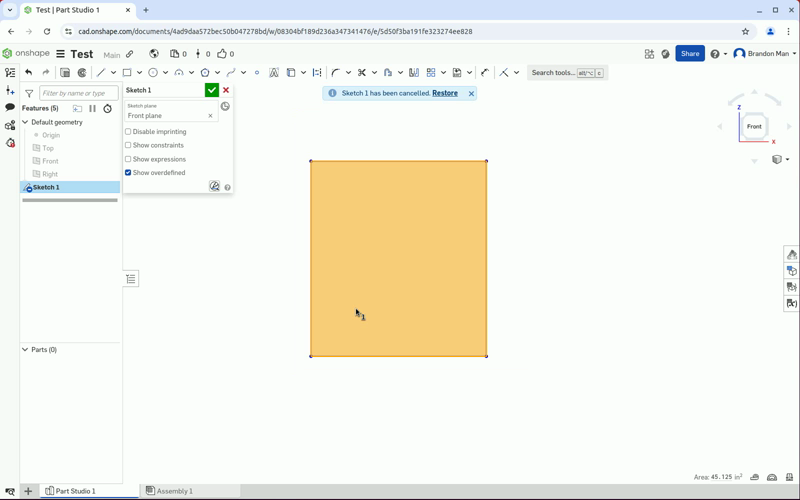
scroll(-6)
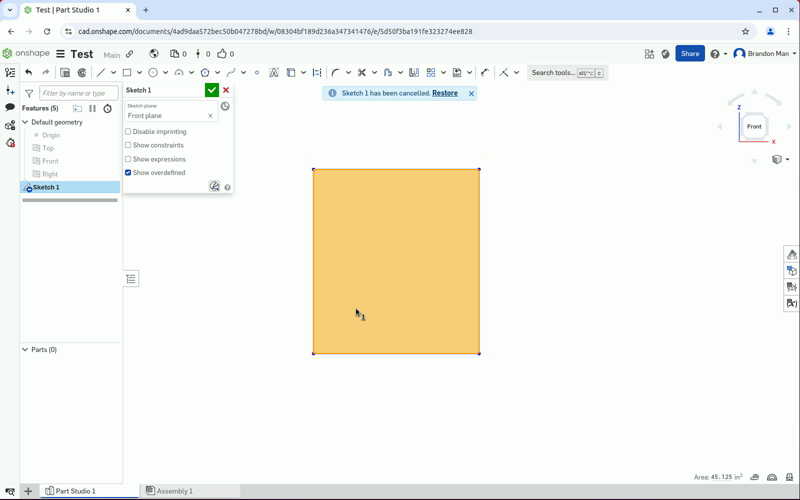
scroll(-6)
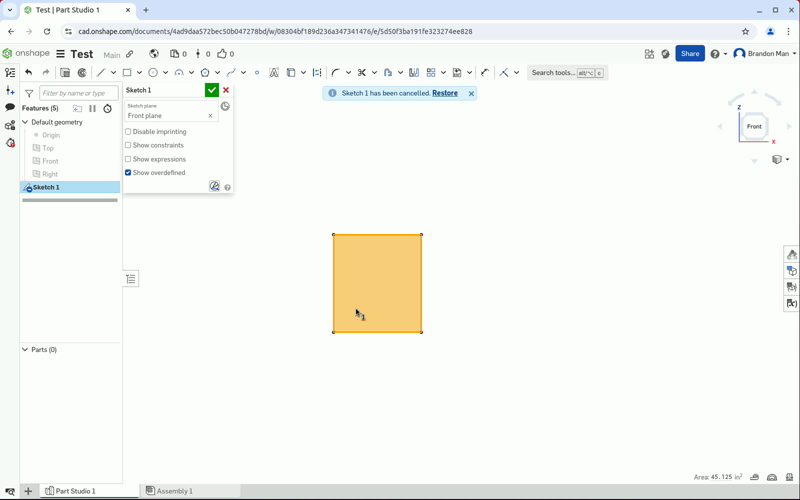
scroll(-6)
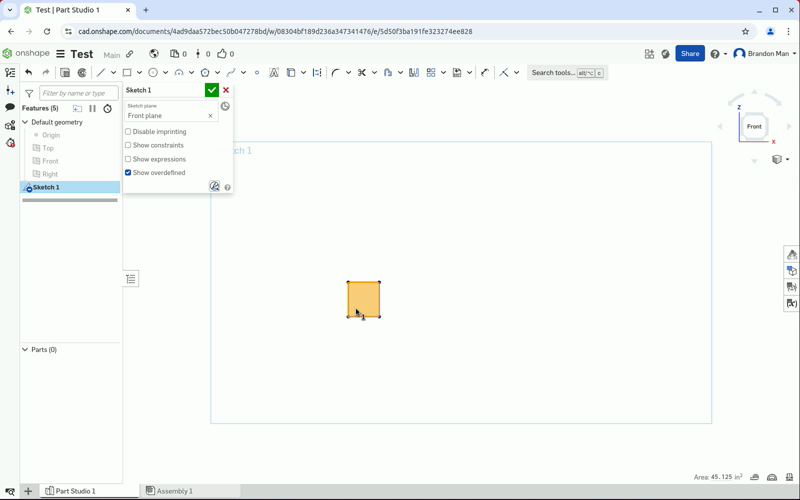
mouse_move(73, 352)
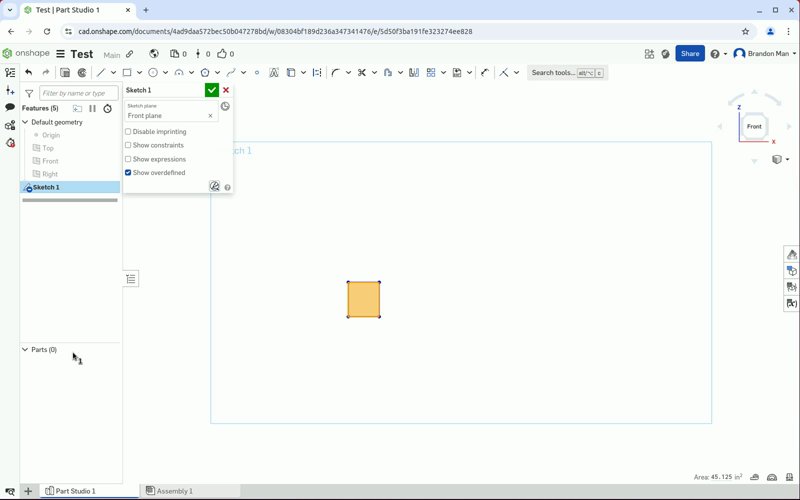
key(shift+y)
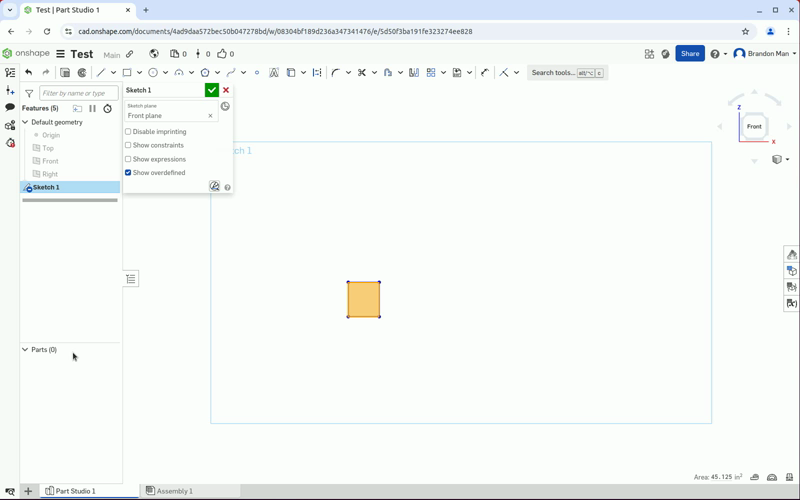
key(shift+e)
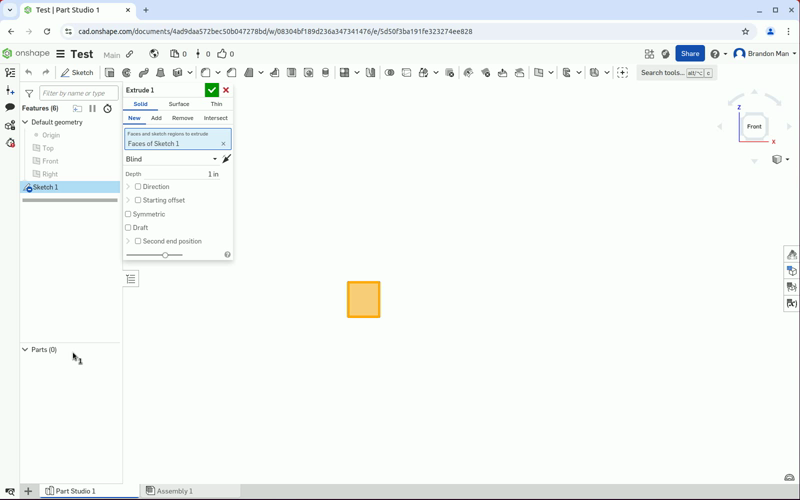
mouse_move(143, 106)
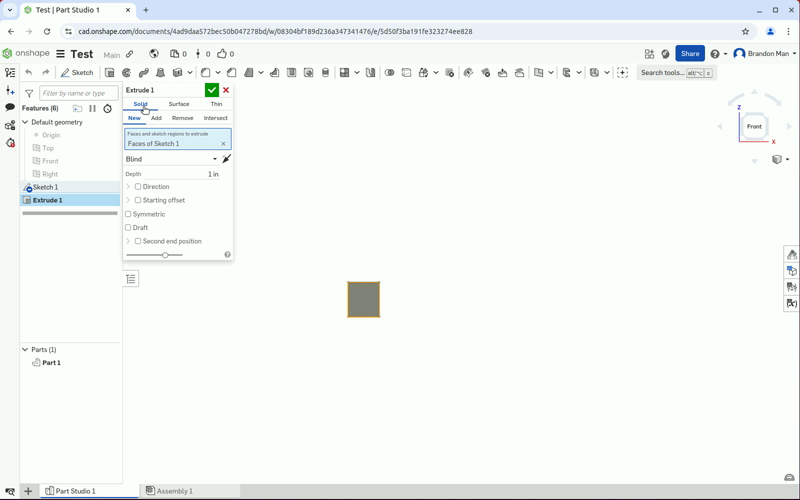
click(143, 106)
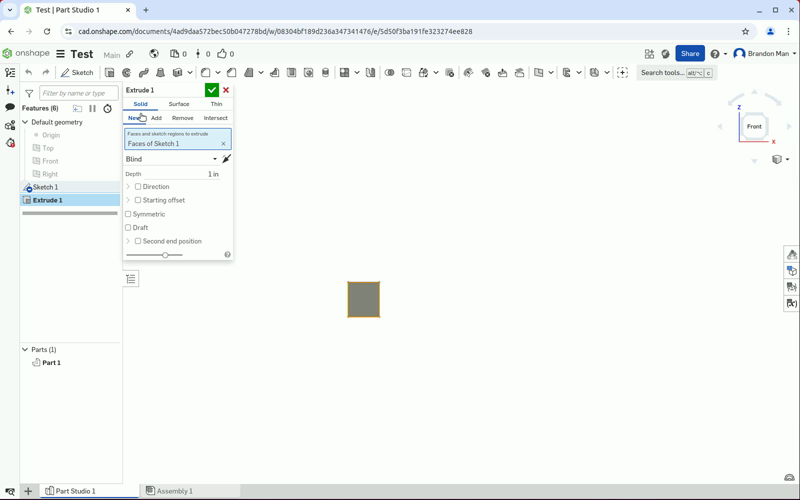
mouse_move(137, 120)
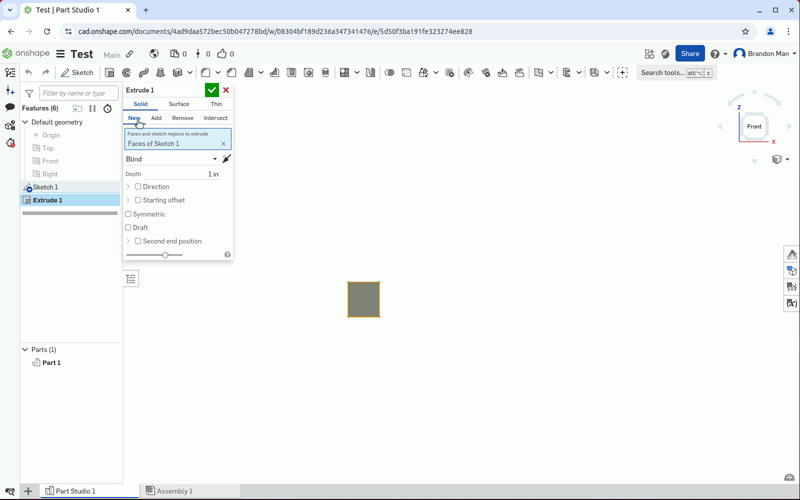
click(137, 120)
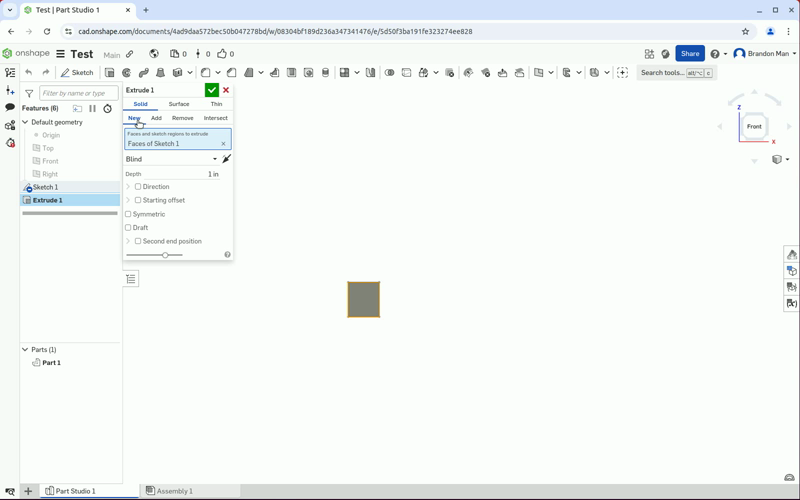
key(tab, 4)
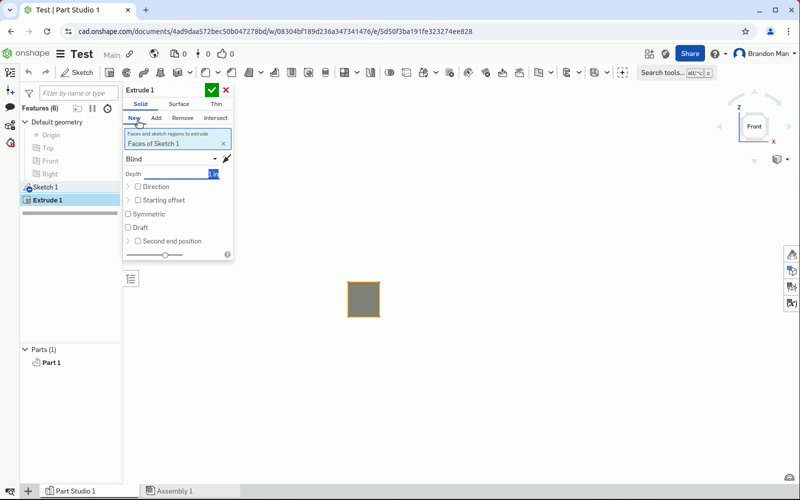
text(3.851)
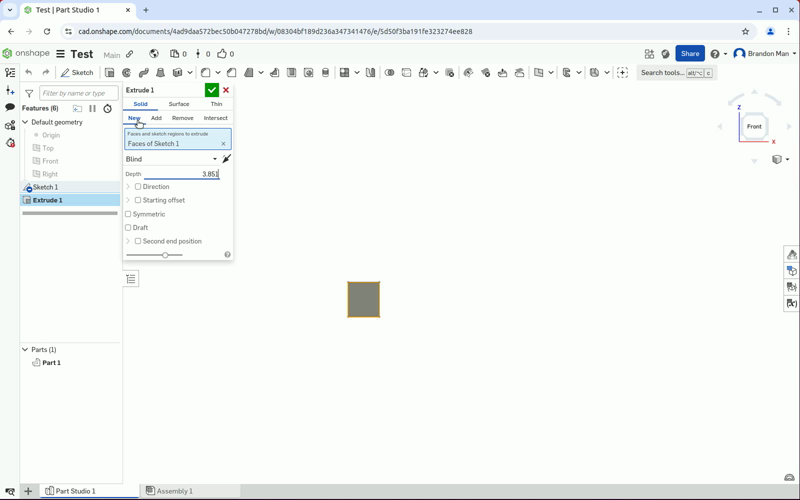
key(enter)
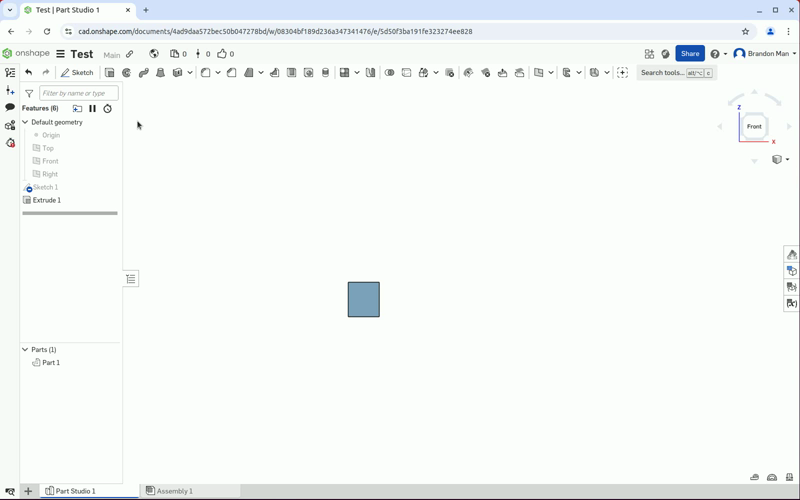
key(shift+h)
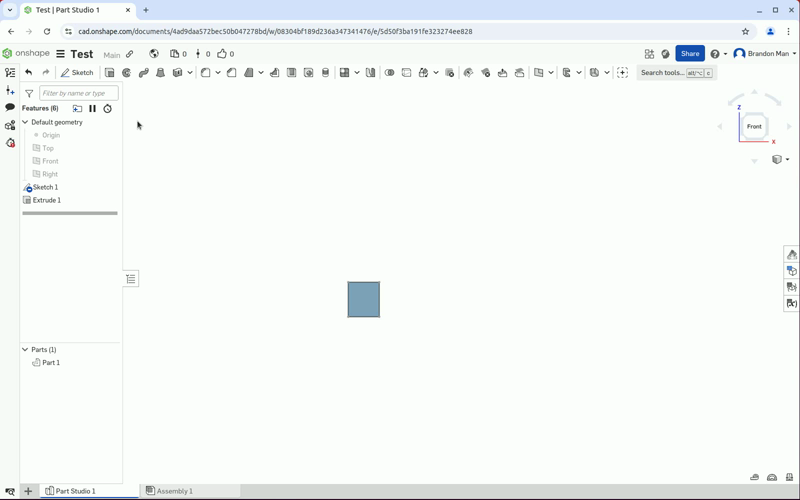
key(shift+h)
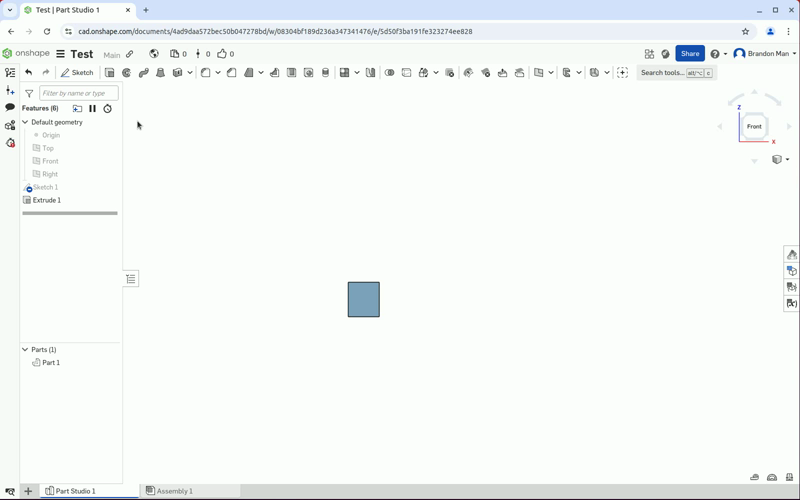
mouse_move(73, 189)
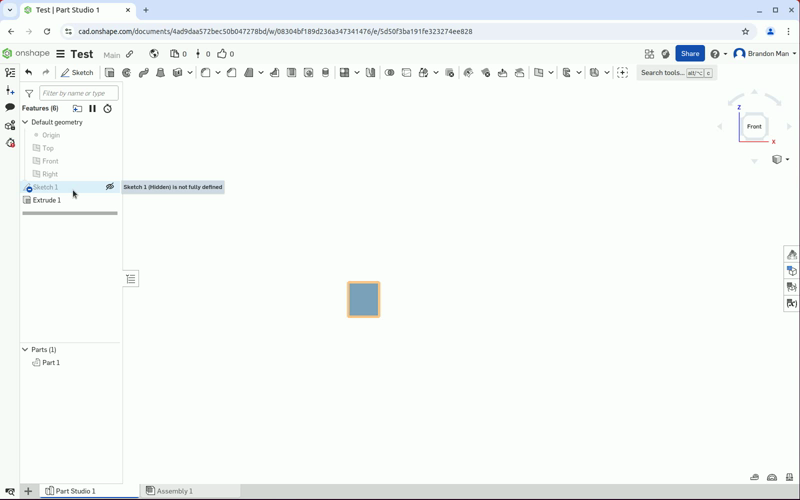
click(73, 189)
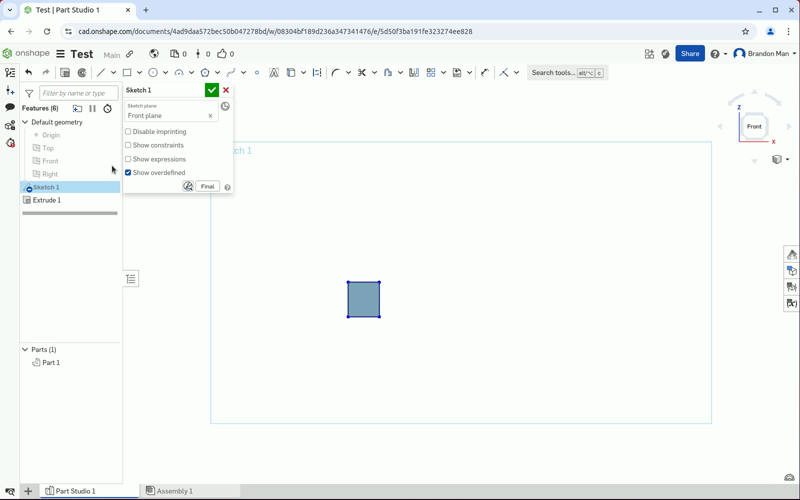
mouse_move(229, 92)
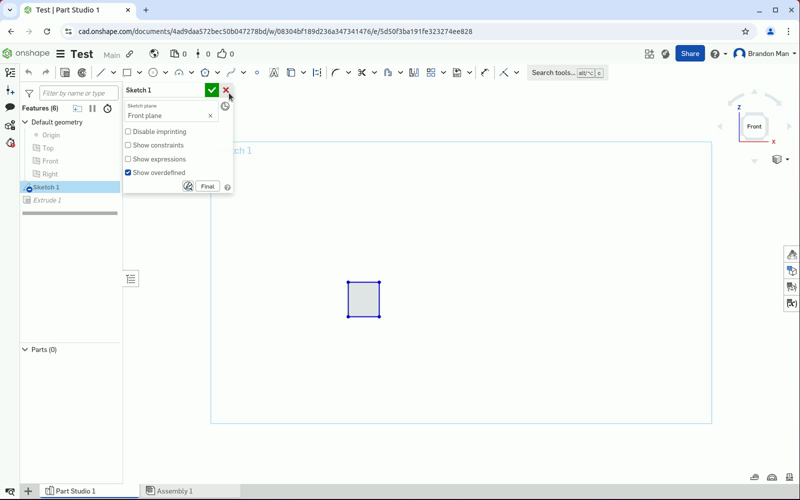
click(229, 92)
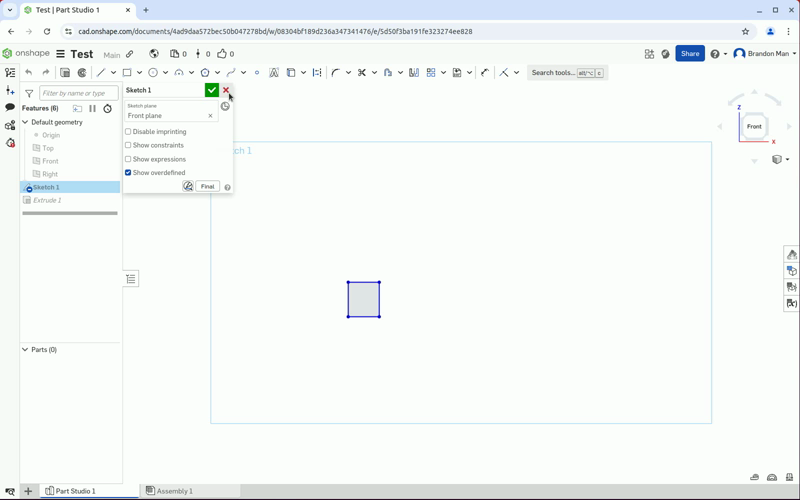
key(shift+s)
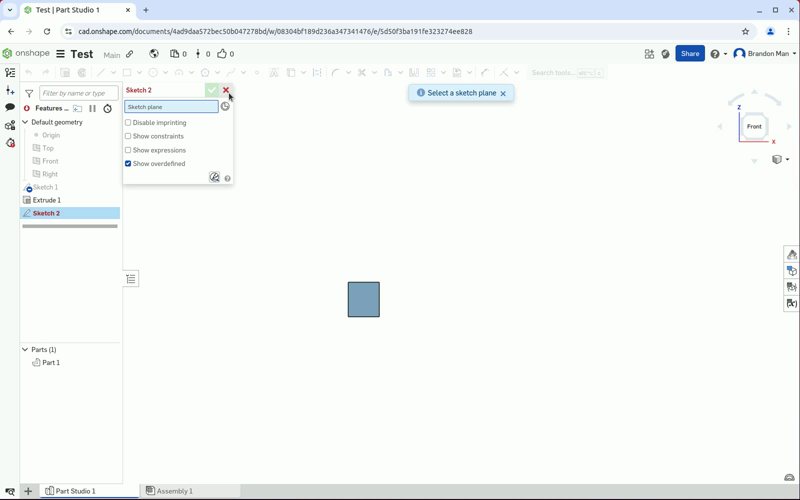
mouse_move(73, 163)
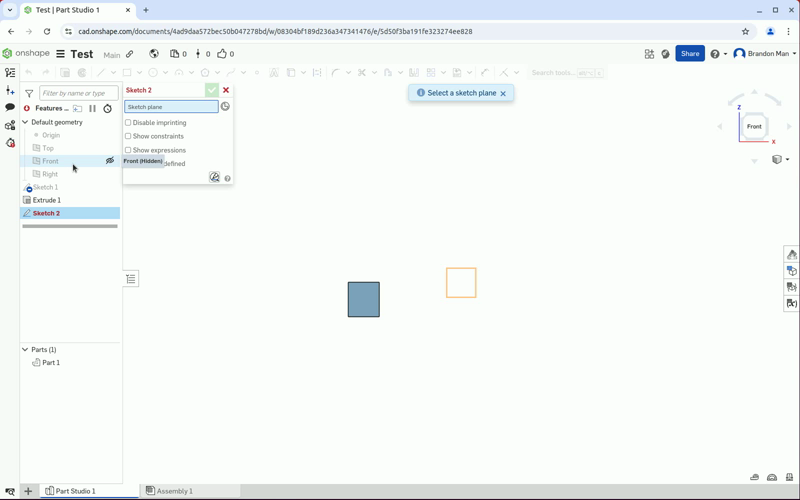
click(73, 163)
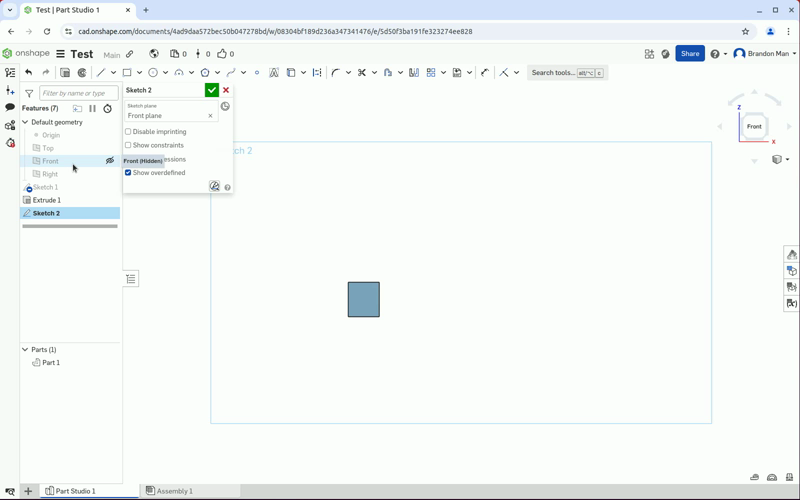
mouse_move(73, 352)
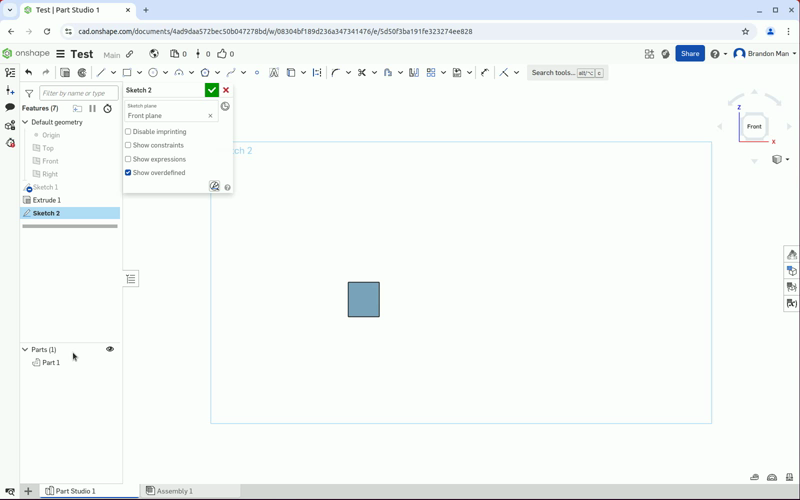
key(y)
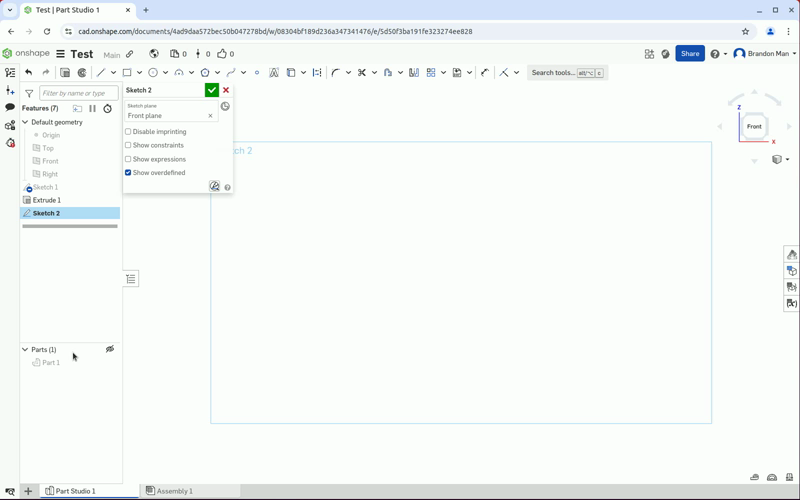
key(c)
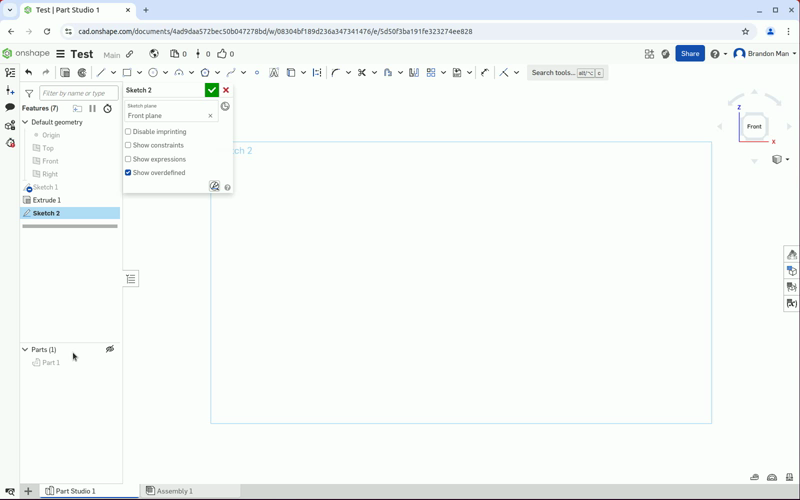
key_down(shift)
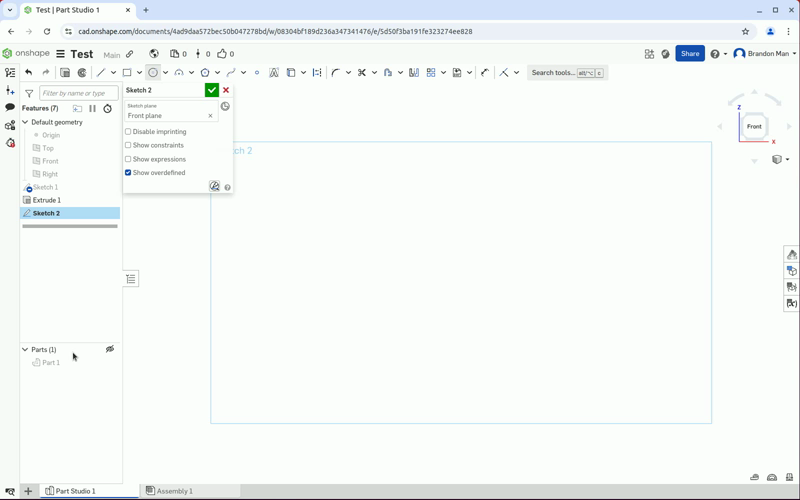
mouse_move(432, 254)
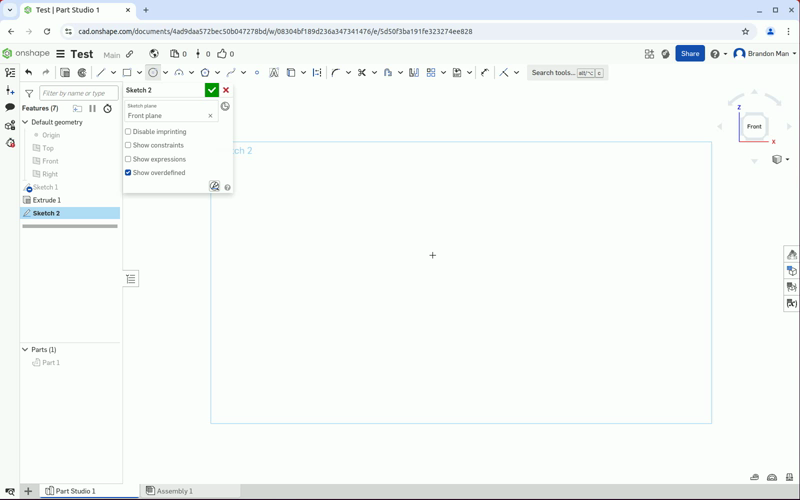
click(432, 254)
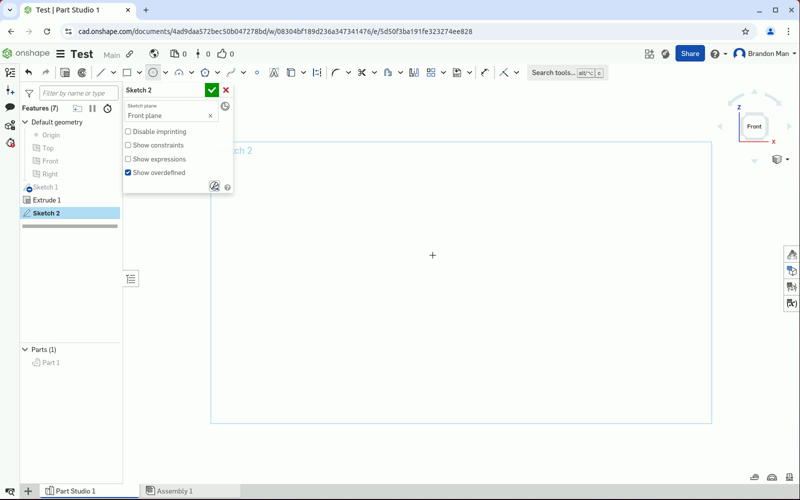
key_up(shift)
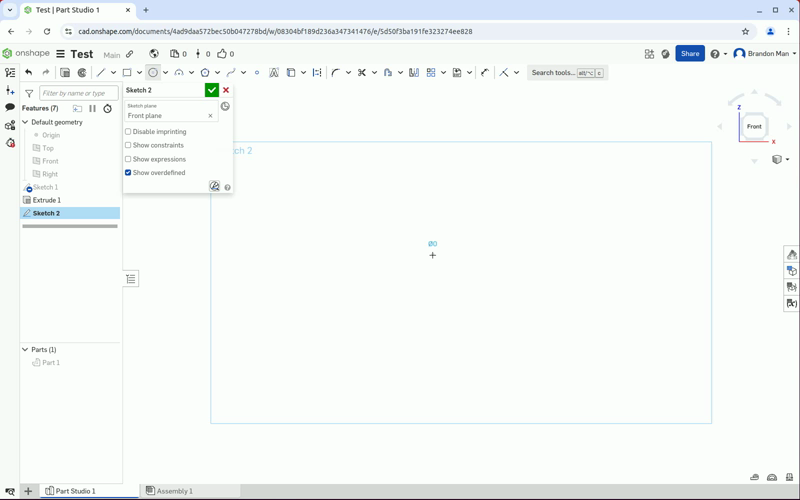
mouse_move(452, 254)
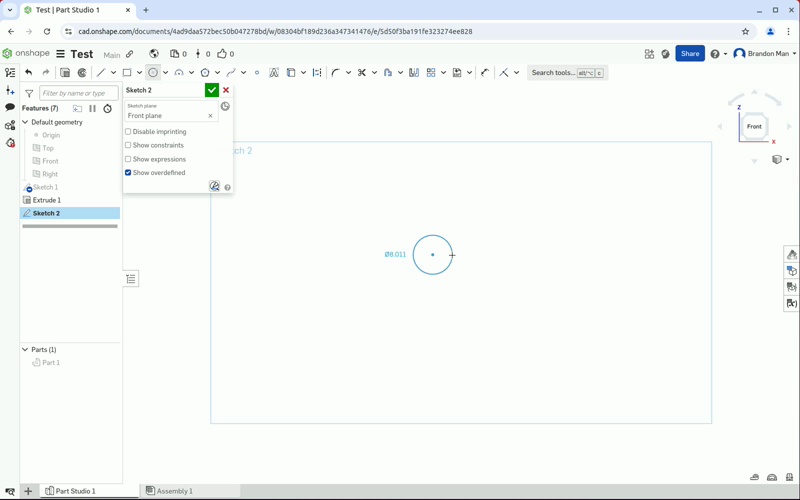
click(452, 254)
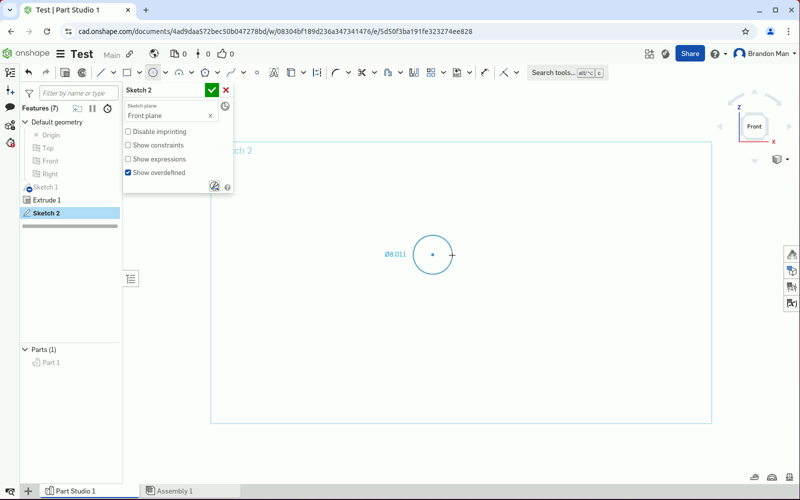
key(esc)
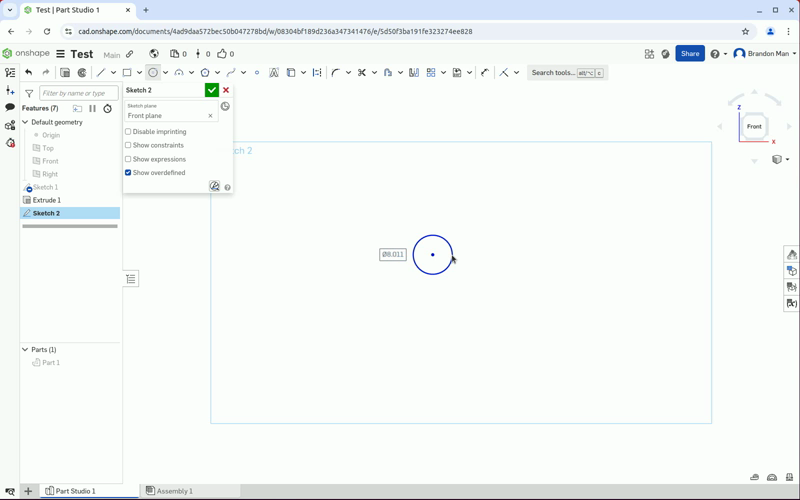
mouse_move(420, 248)
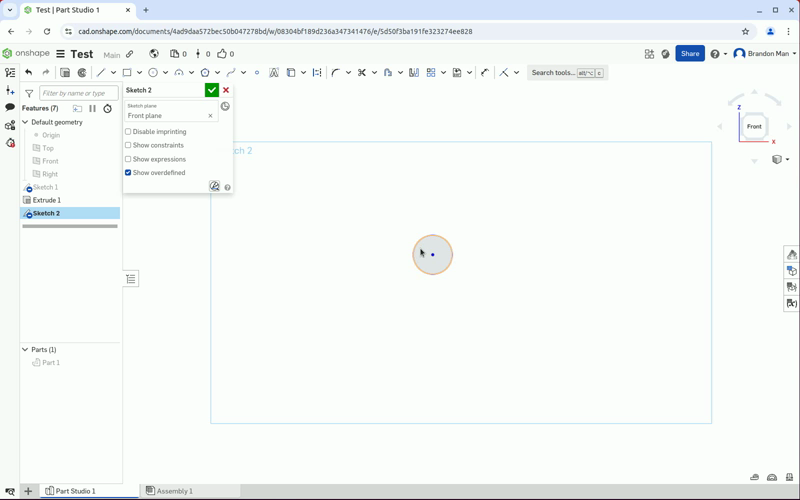
scroll(6)
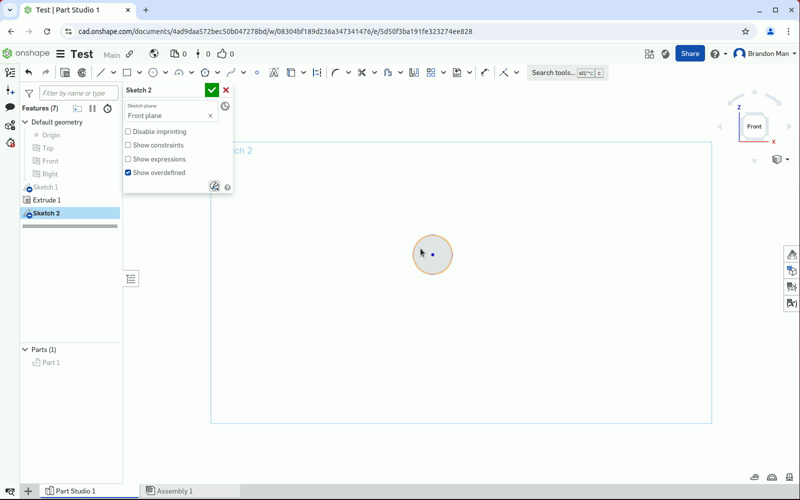
scroll(6)
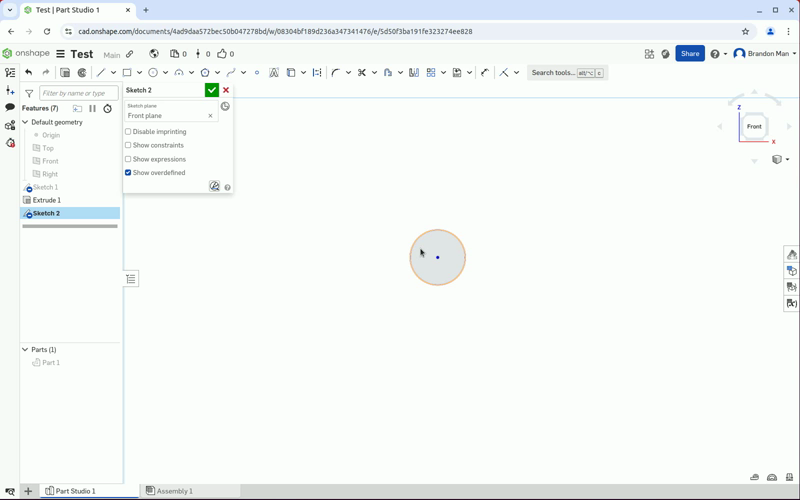
scroll(6)
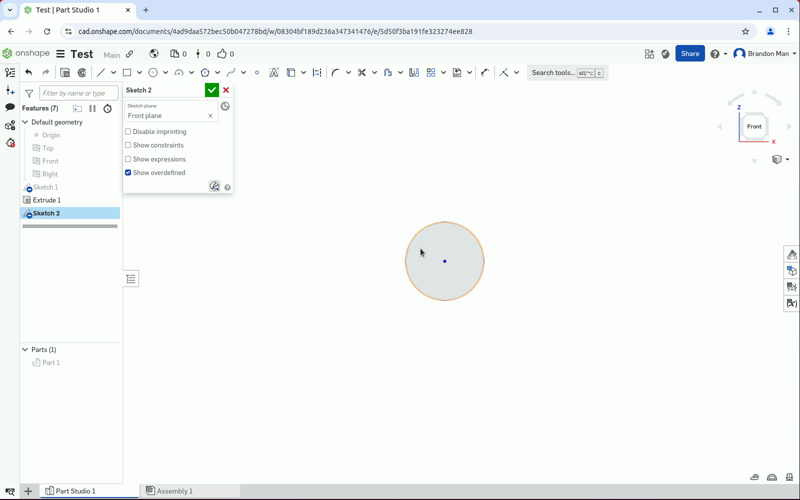
scroll(6)
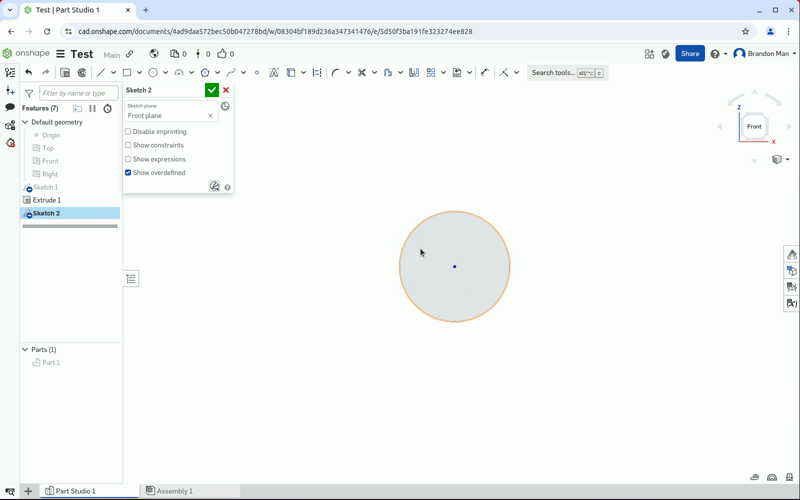
scroll(6)
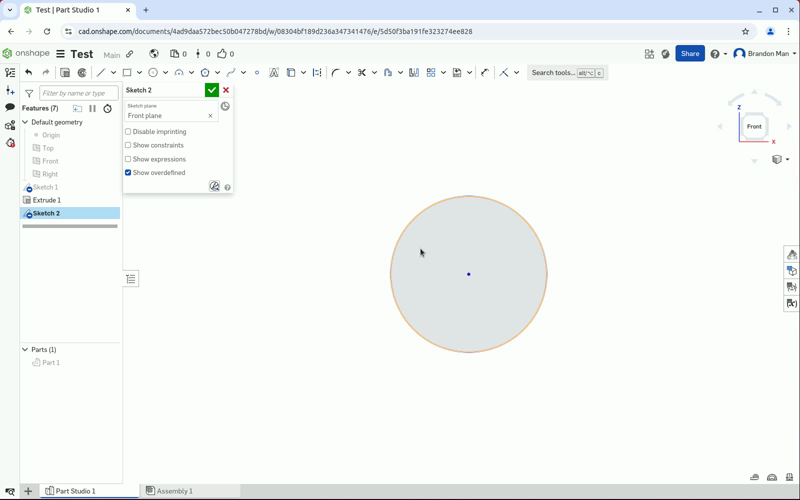
scroll(6)
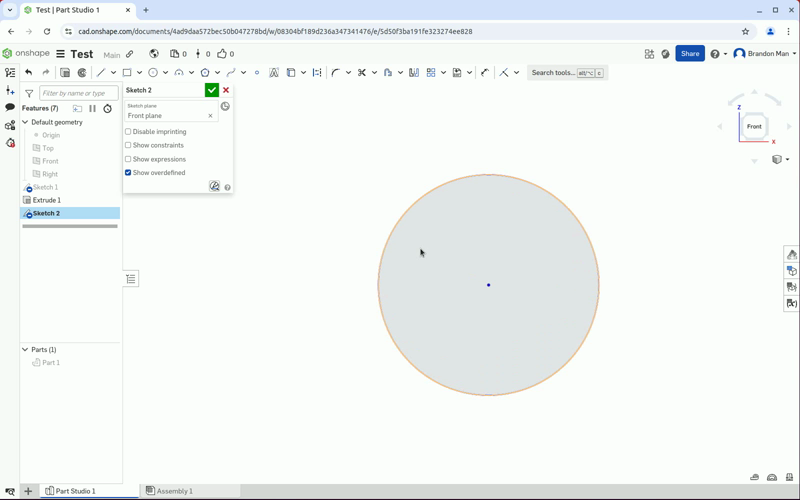
scroll(6)
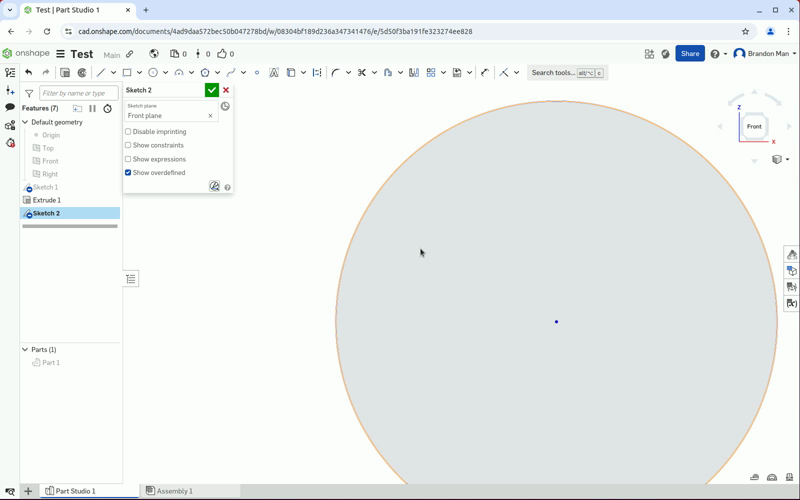
click(420, 248)
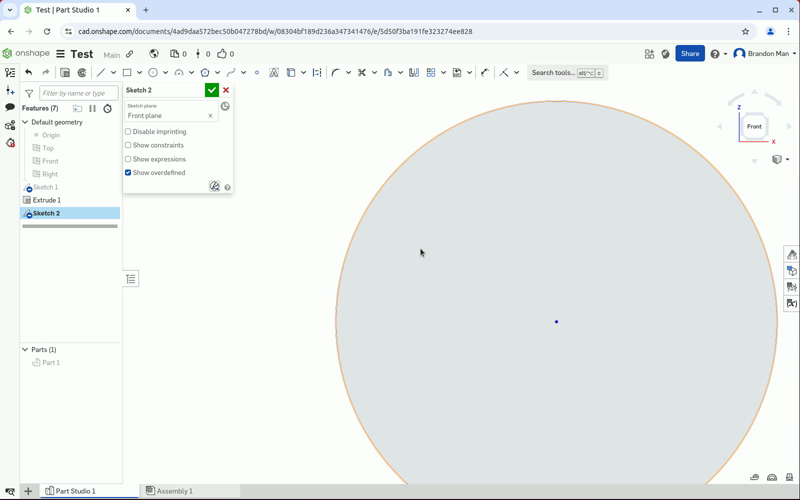
scroll(-6)
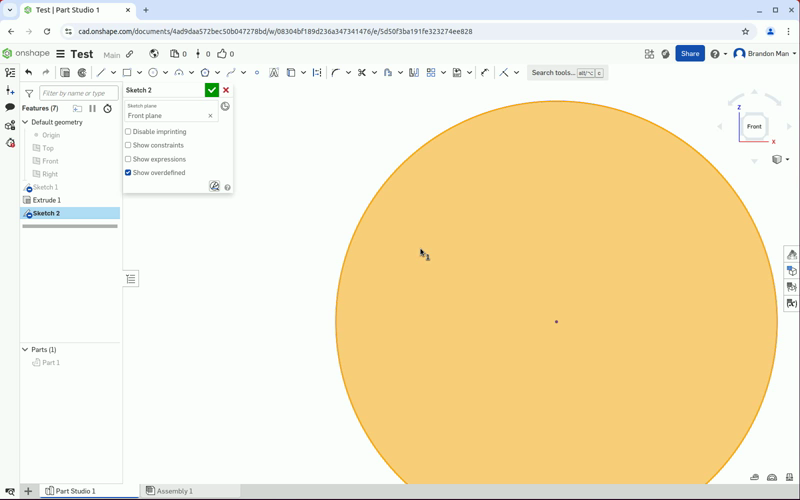
scroll(-6)
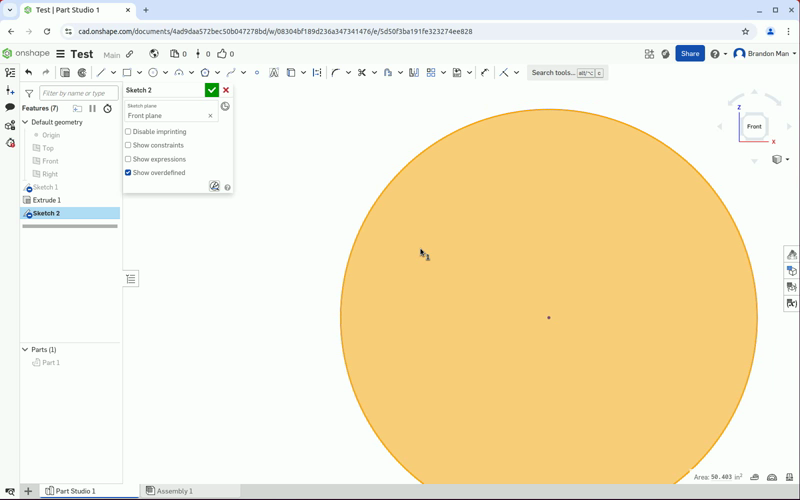
scroll(-6)
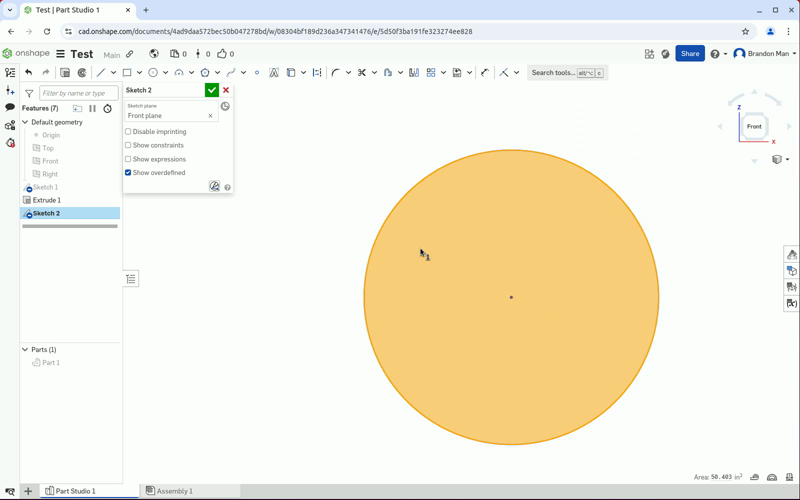
scroll(-6)
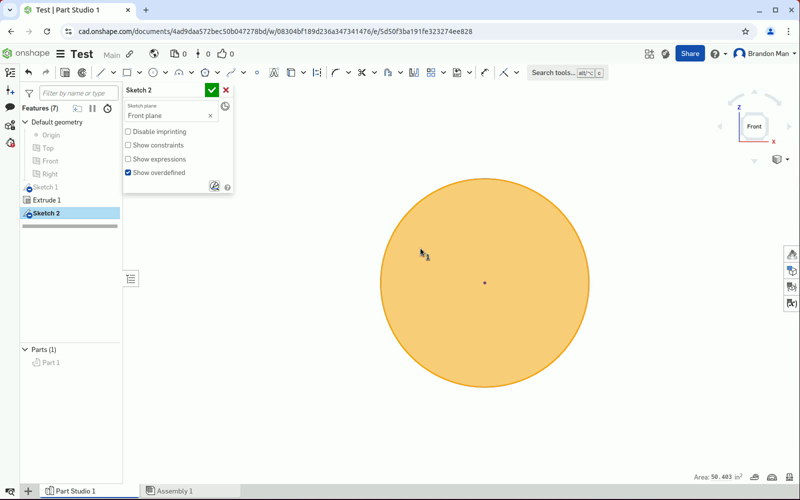
scroll(-6)
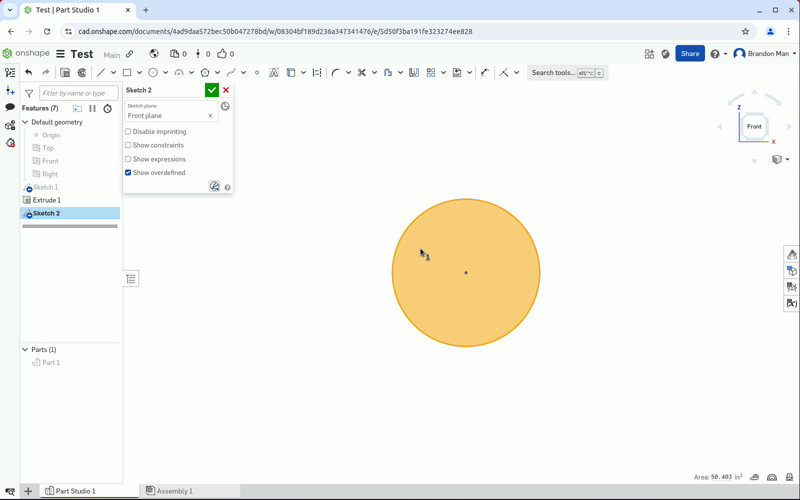
scroll(-6)
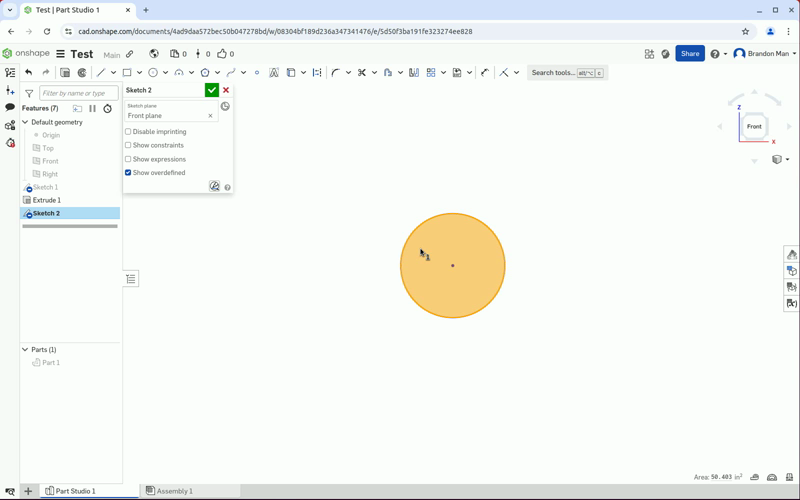
scroll(-6)
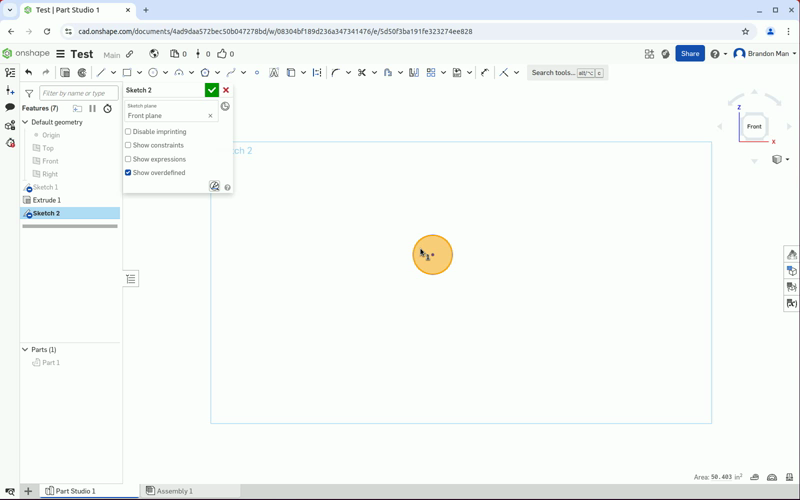
mouse_move(73, 352)
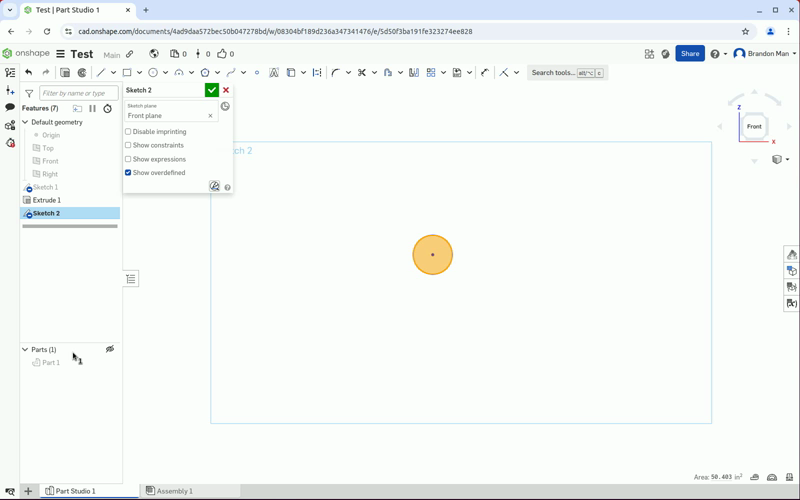
key(shift+y)
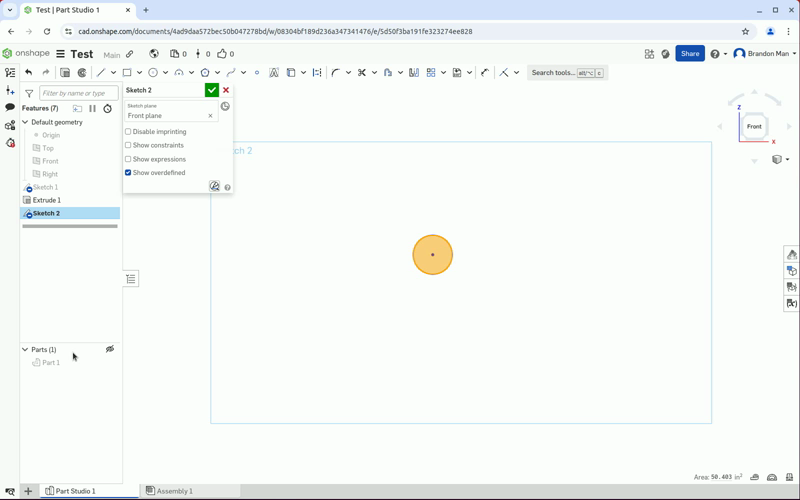
key(shift+e)
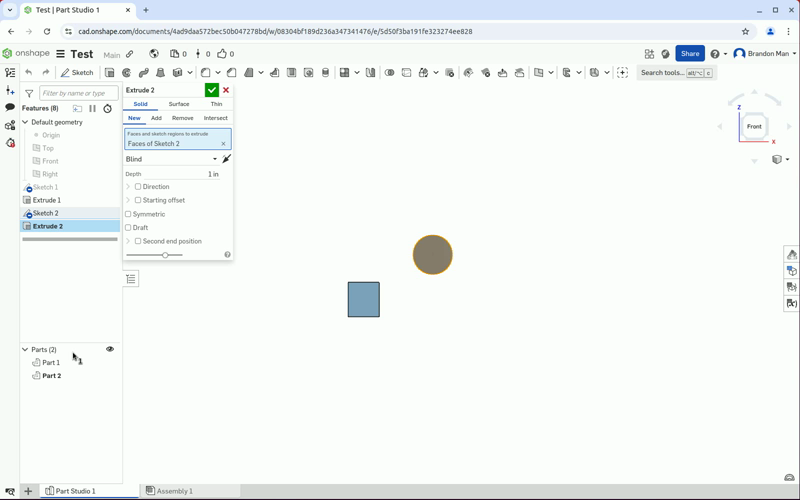
mouse_move(143, 106)
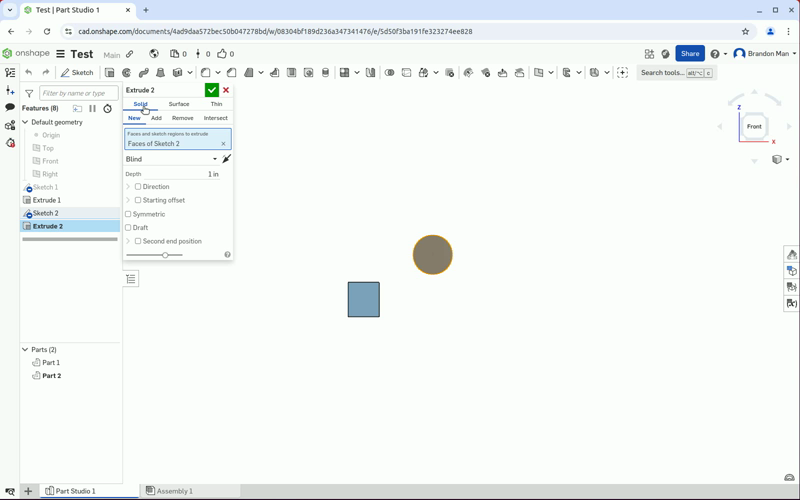
click(143, 106)
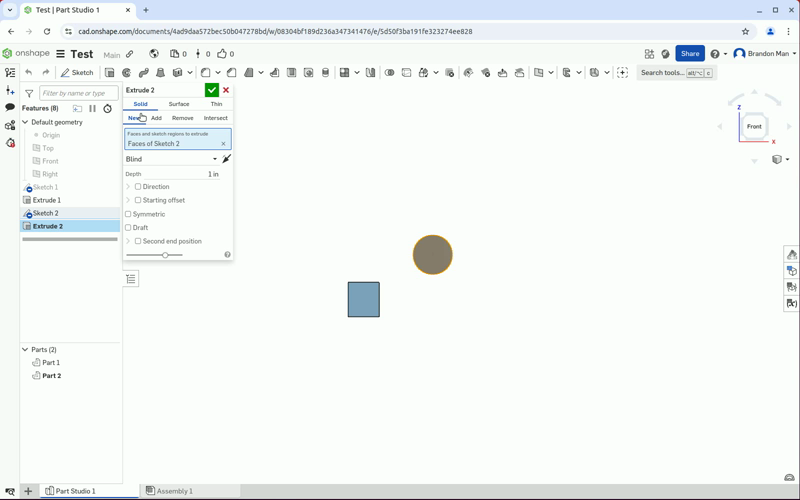
mouse_move(137, 120)
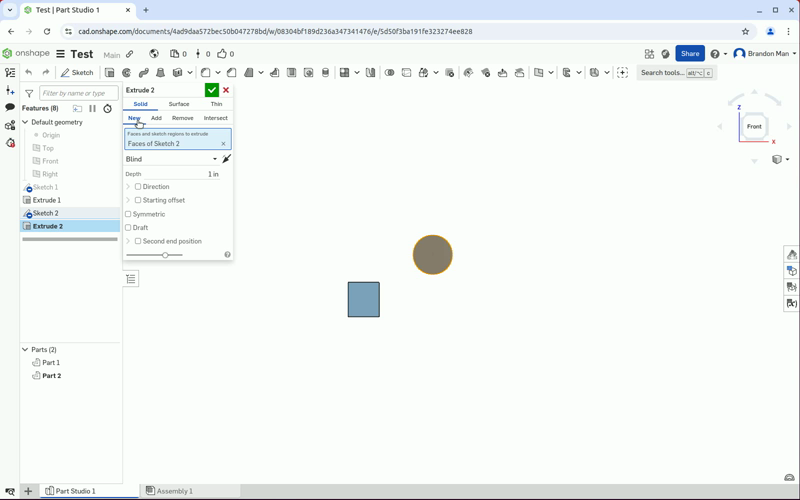
click(137, 120)
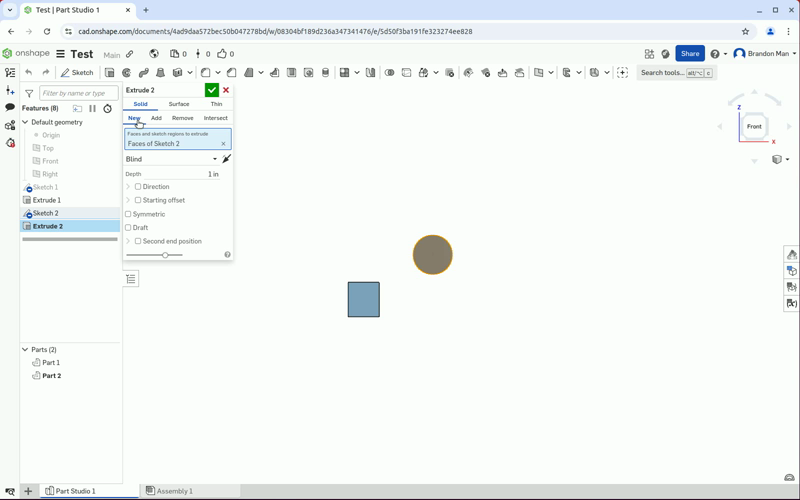
key(tab, 4)
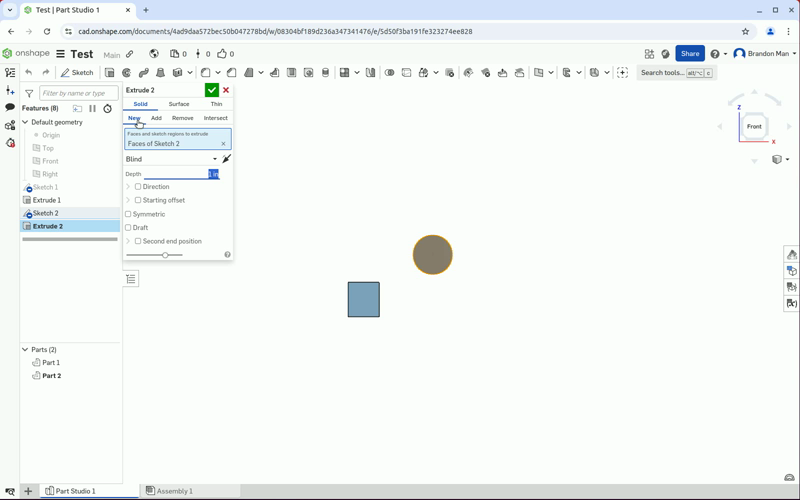
text(3.851)
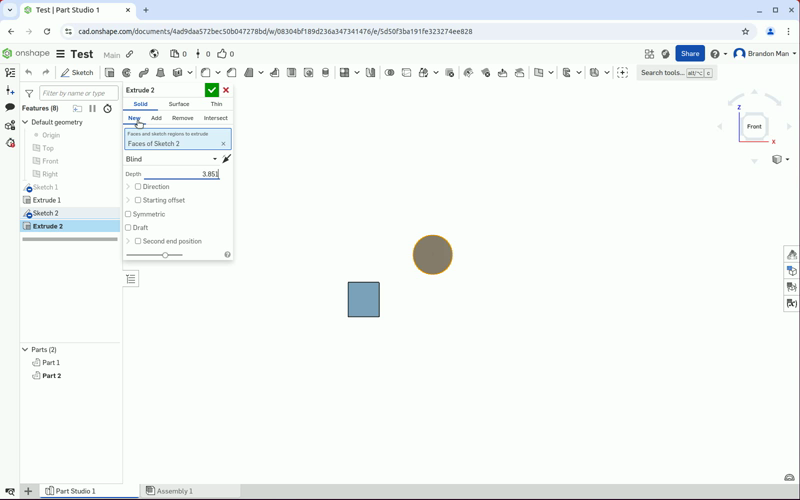
key(enter)
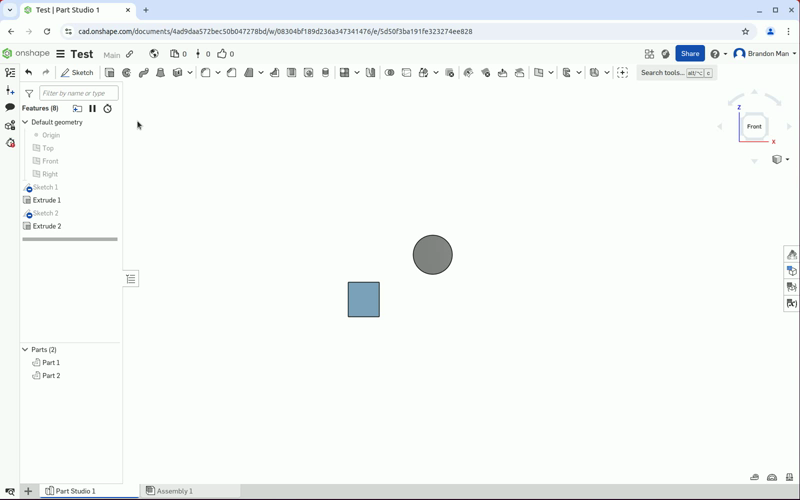
key(shift+h)
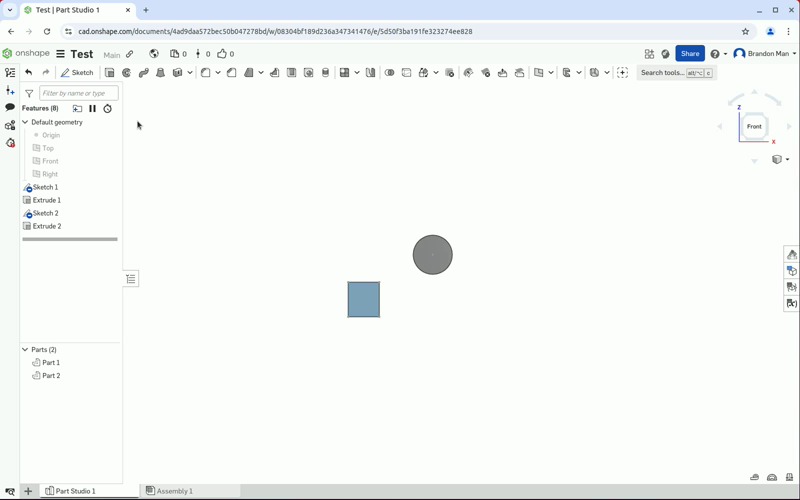
key(shift+h)
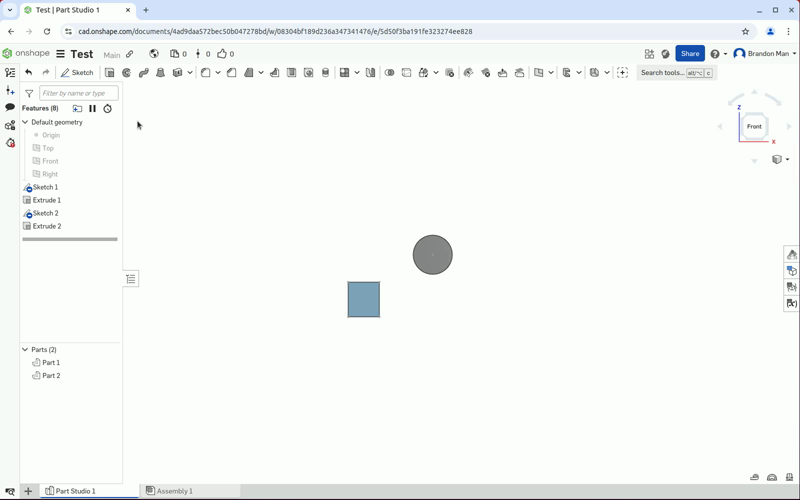
key(shift+7)
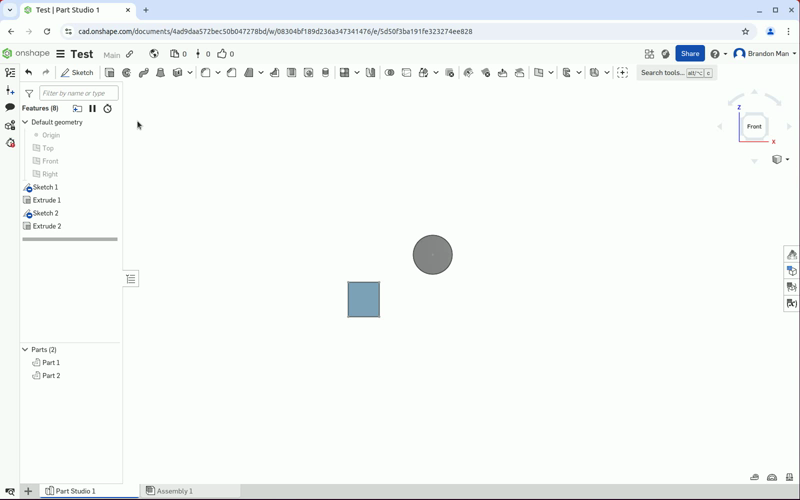
key(left, 2)
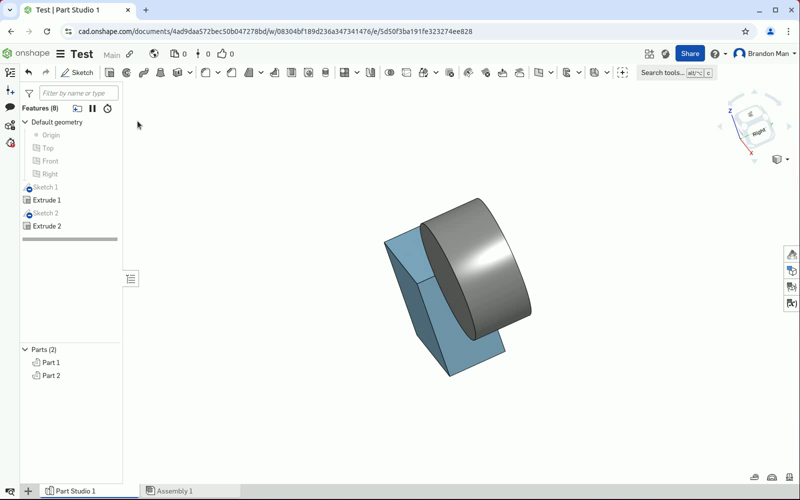
key(down, 2)
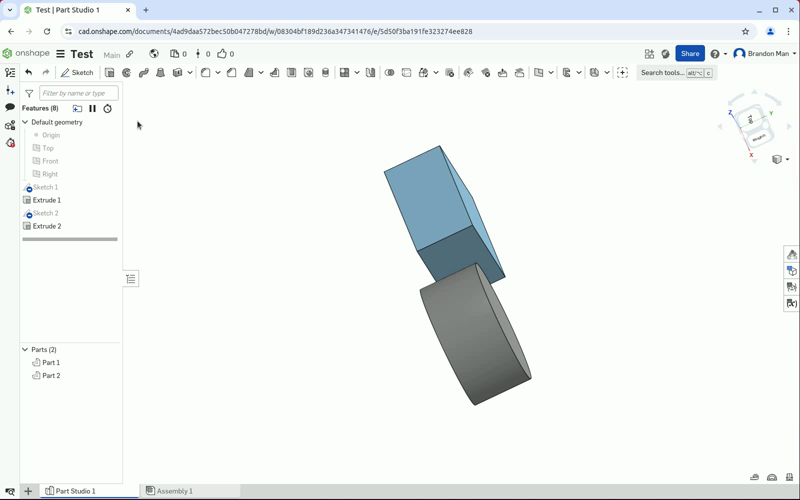
key(up, 2)
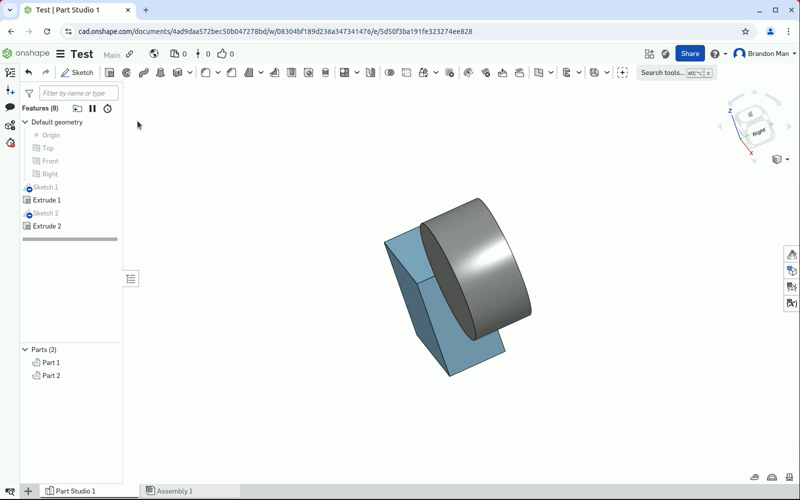
key(right, 2)
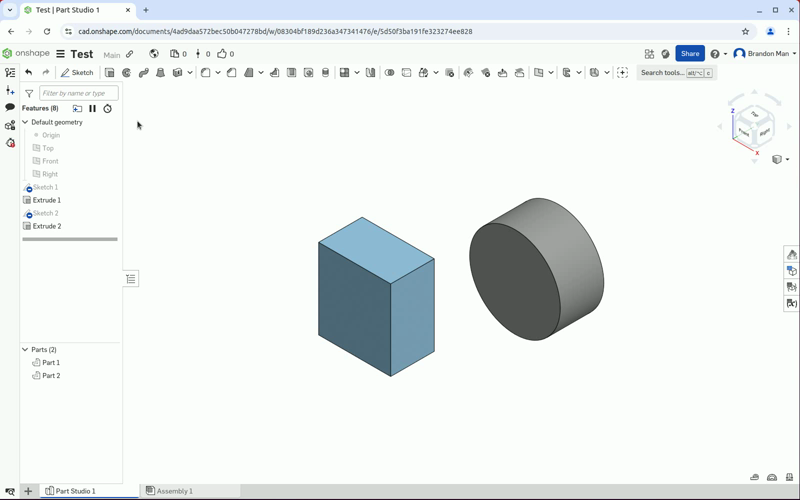
mouse_move(73, 189)
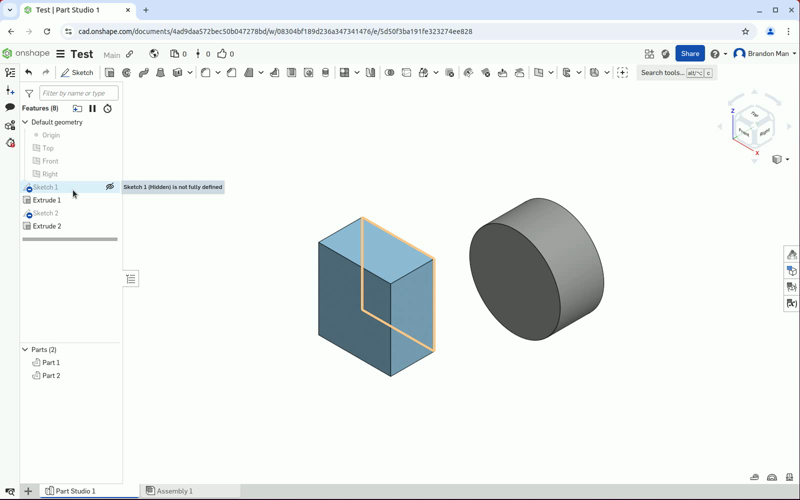
click(73, 189)